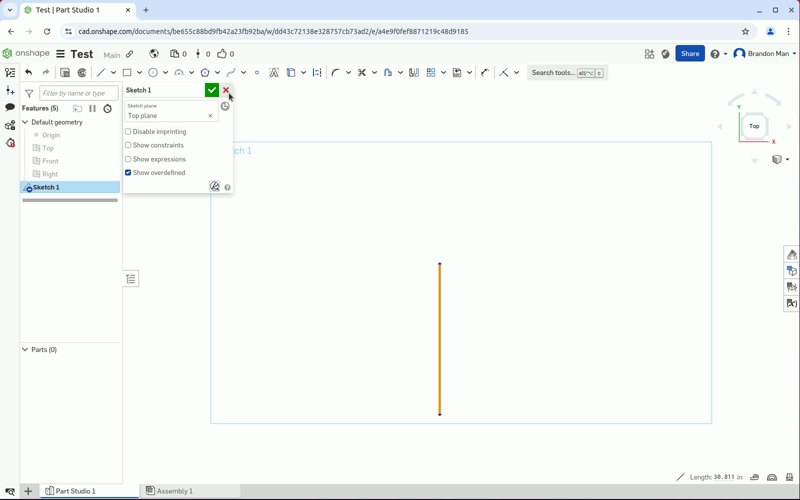
key(shift+h)
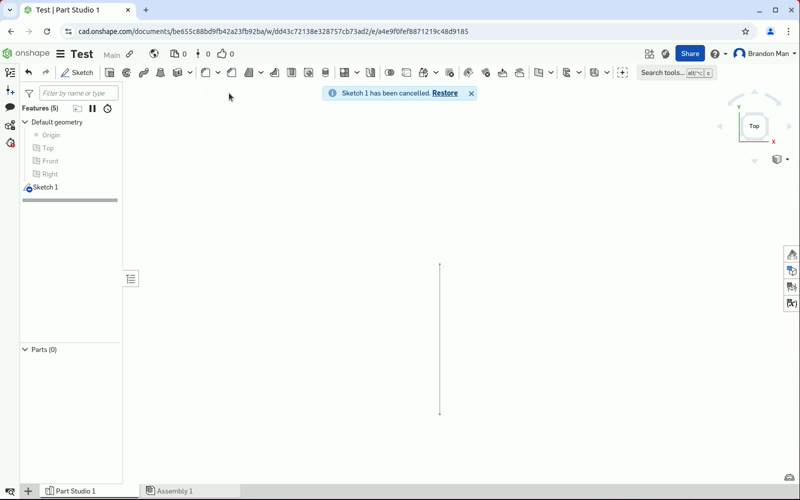
key(shift+s)
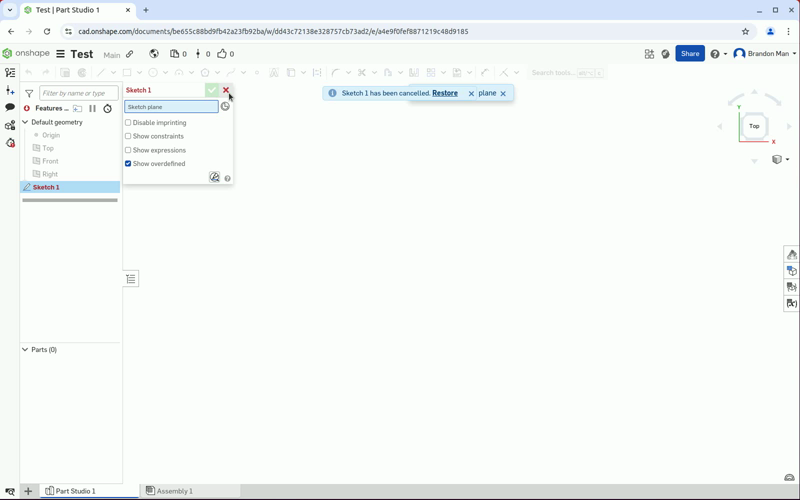
mouse_move(73, 150)
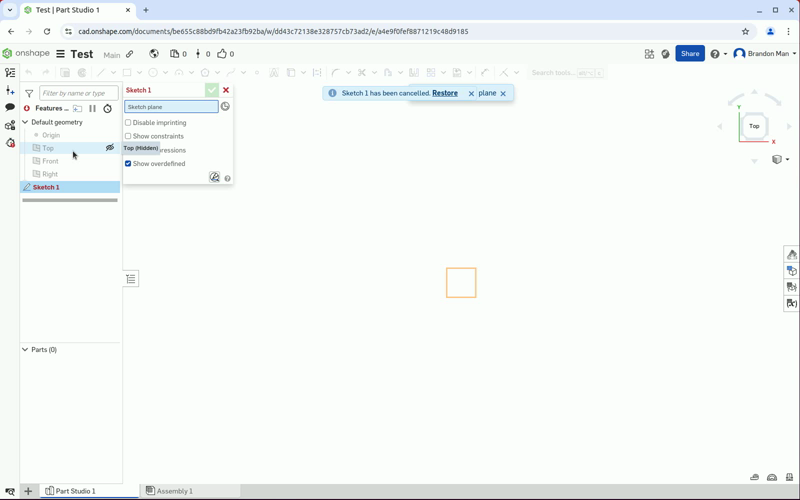
click(73, 150)
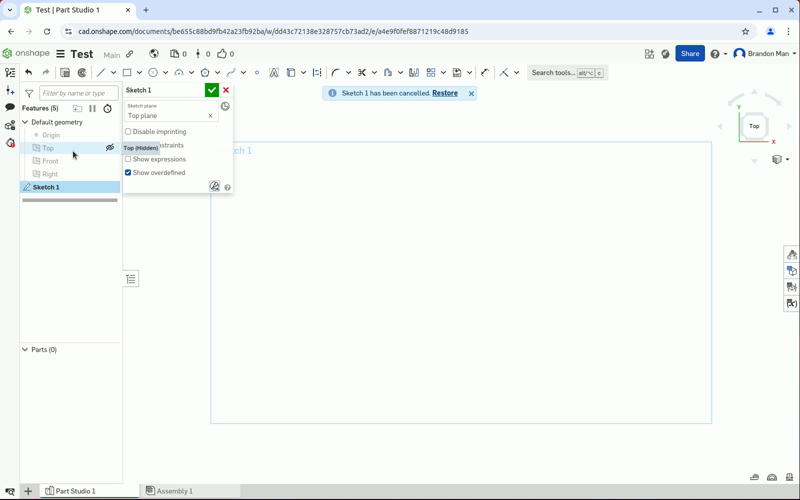
mouse_move(73, 352)
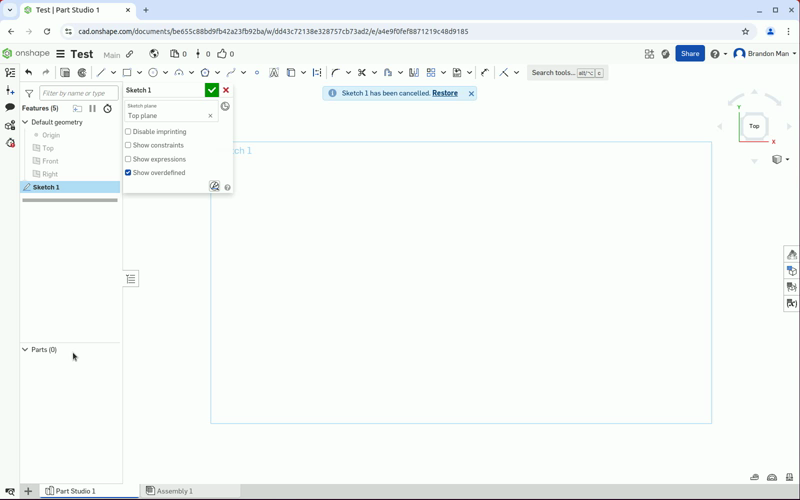
key(y)
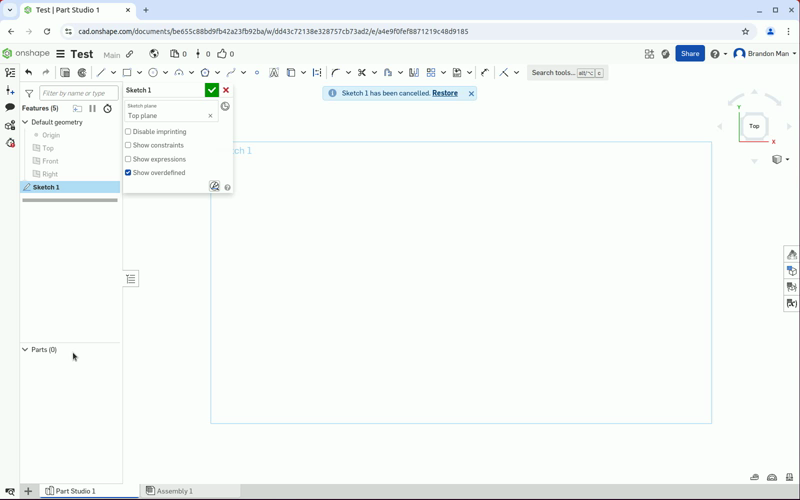
key(l)
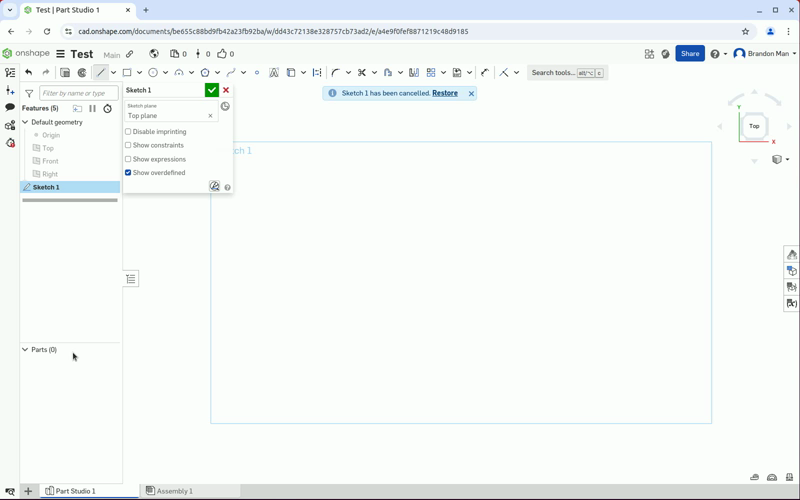
key_down(shift)
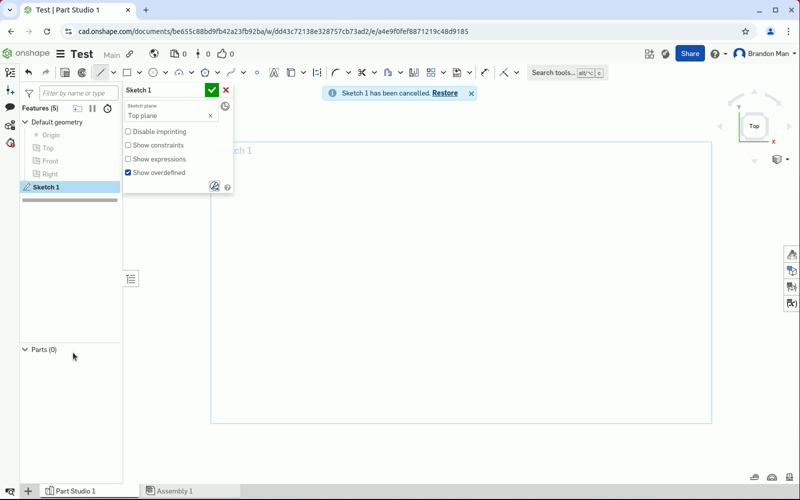
mouse_move(395, 380)
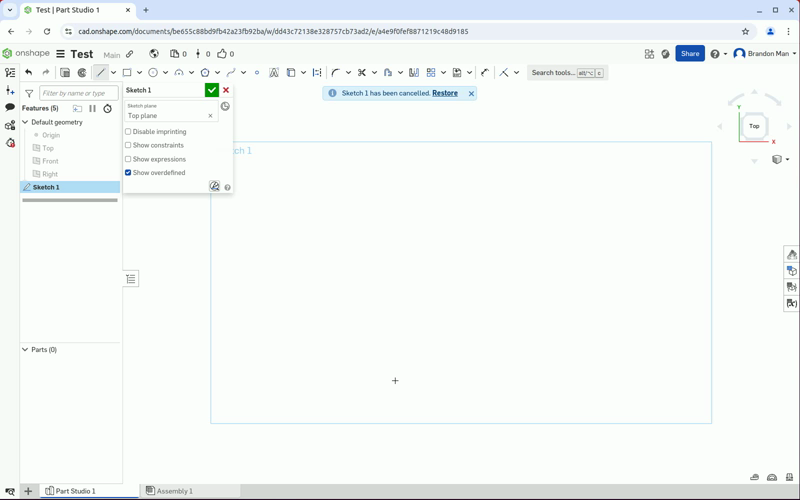
click(395, 380)
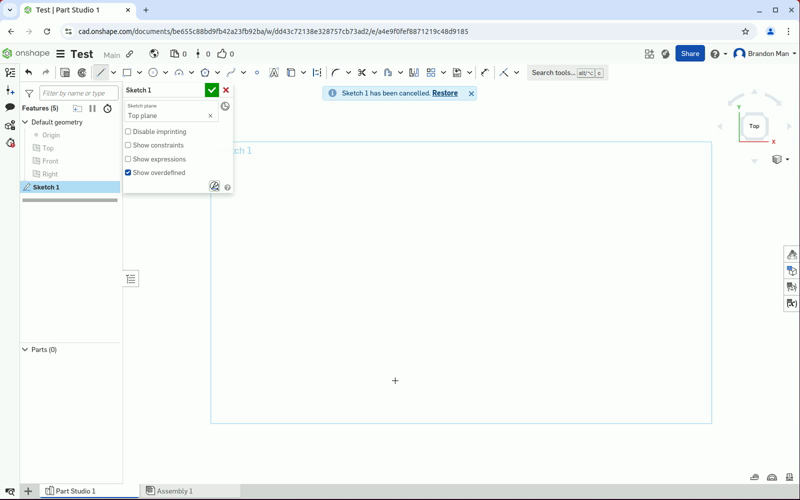
key_up(shift)
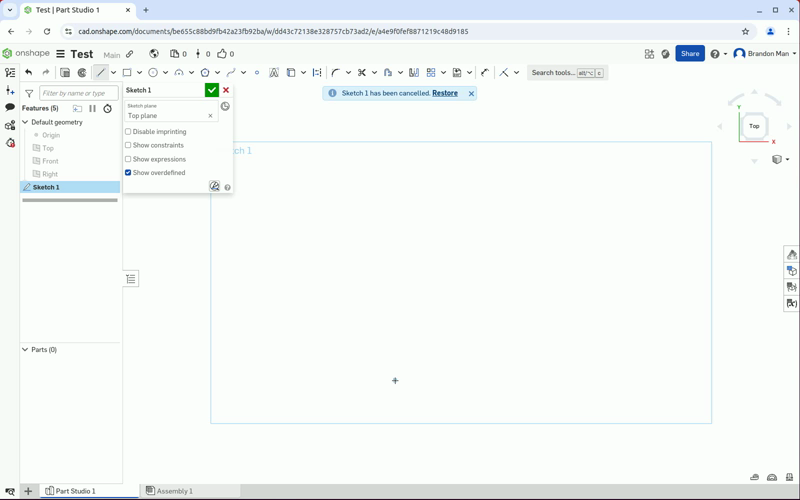
key_down(shift)
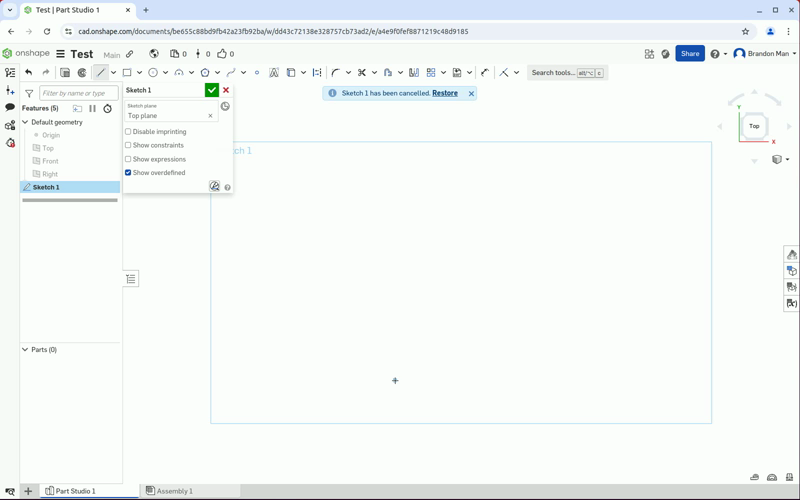
mouse_move(425, 380)
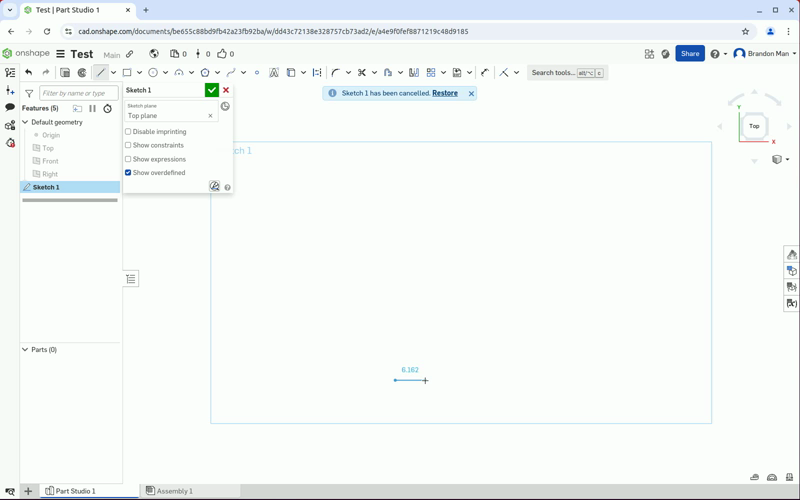
mouse_move(398, 380)
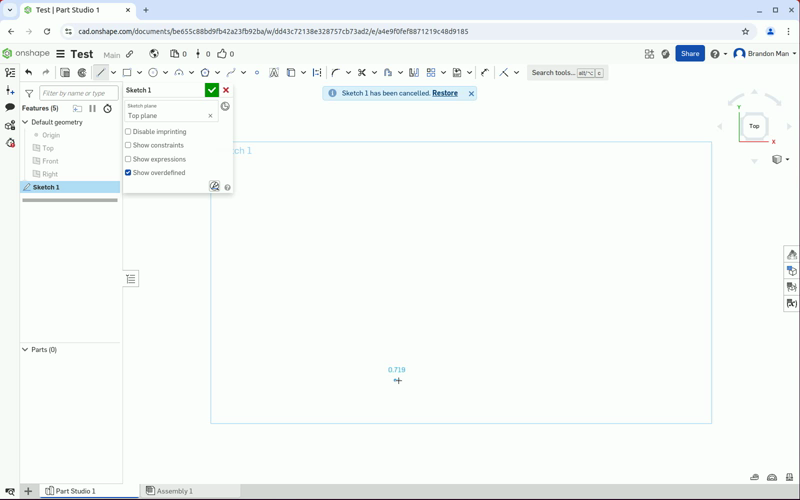
scroll(6)
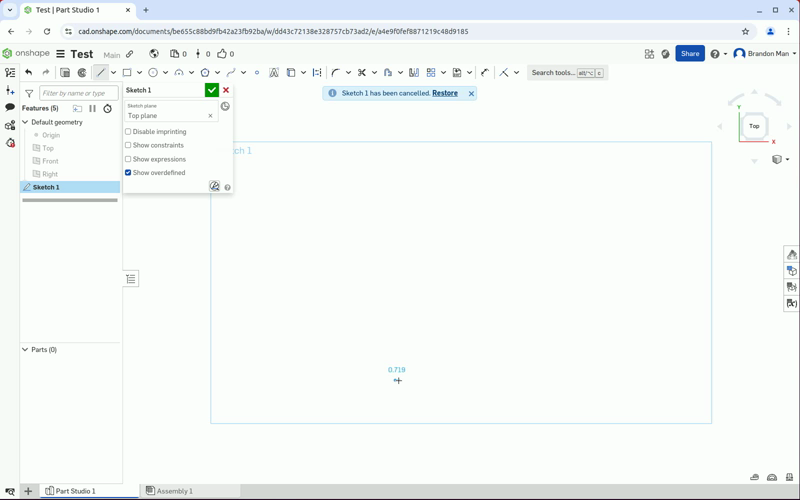
scroll(6)
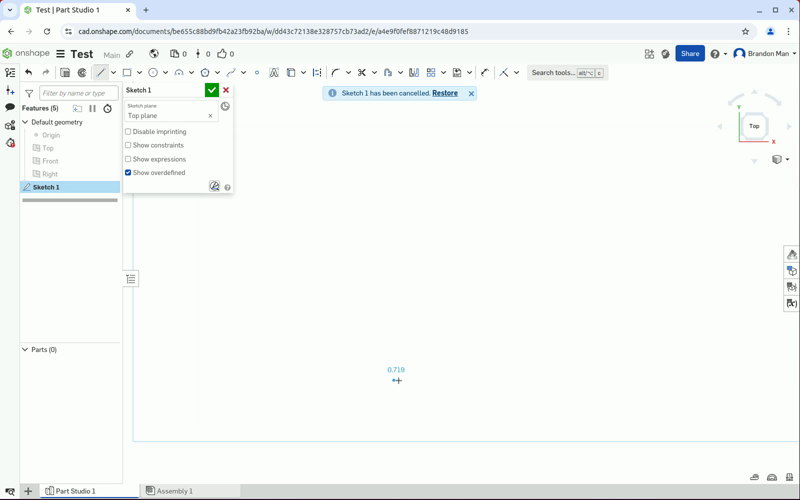
scroll(6)
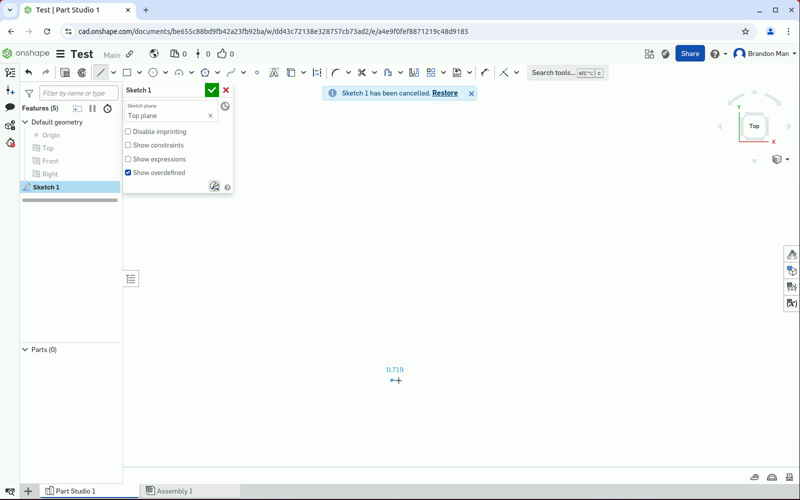
scroll(6)
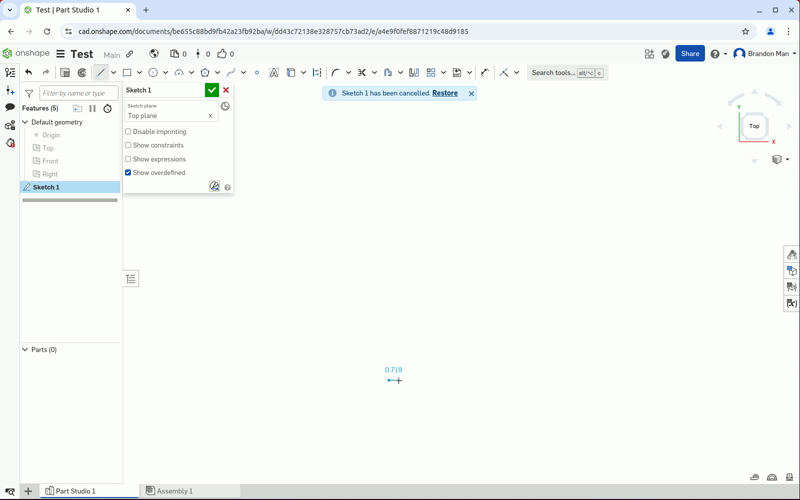
scroll(6)
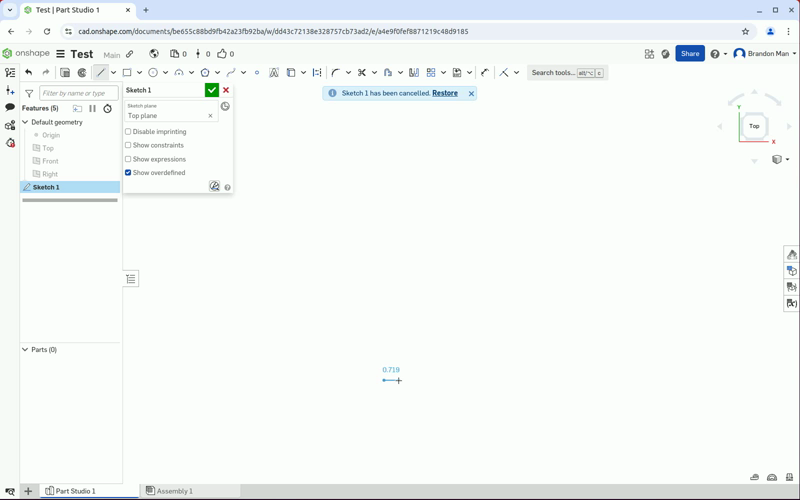
scroll(6)
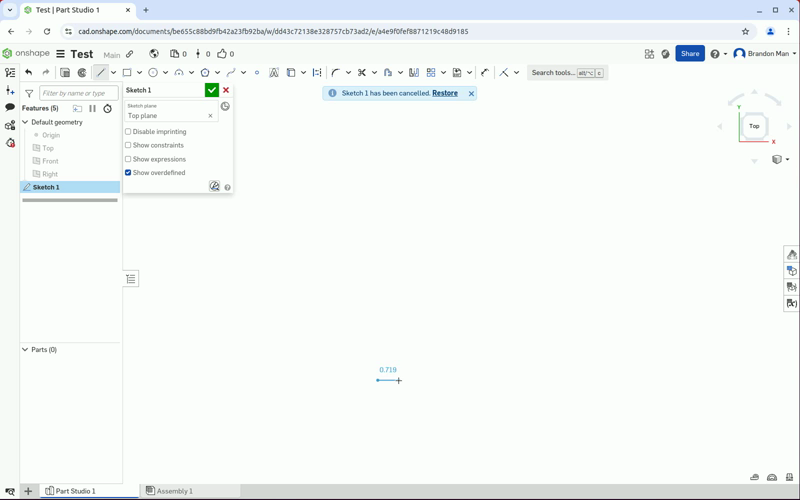
scroll(6)
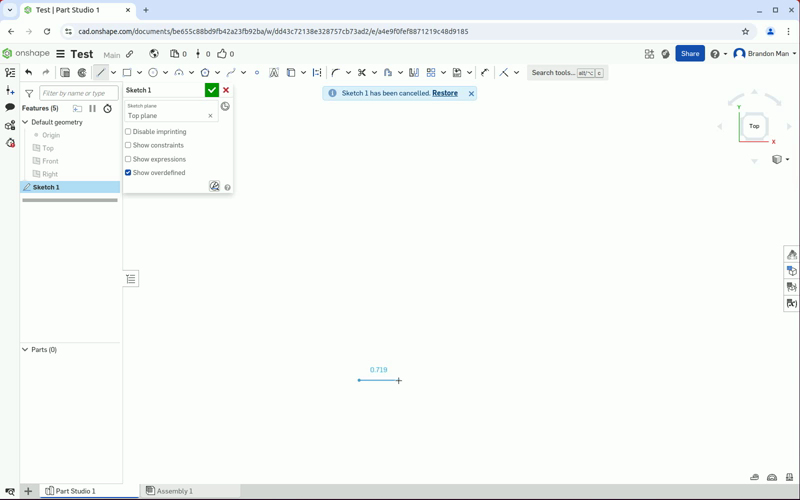
click(398, 380)
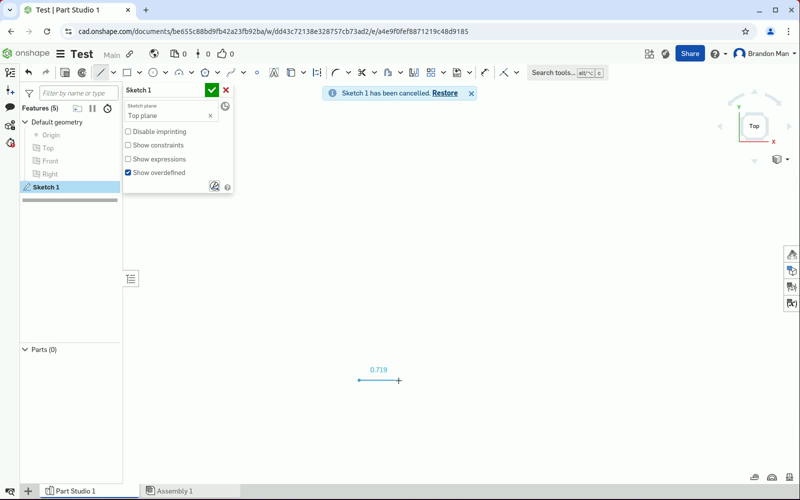
scroll(-6)
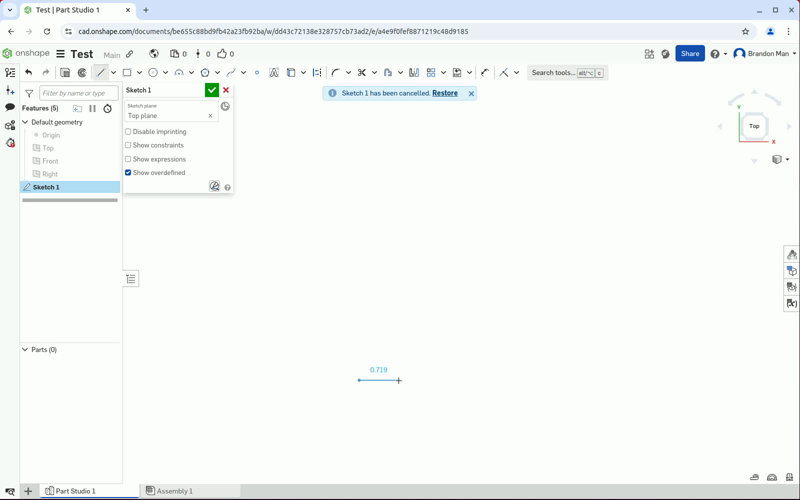
scroll(-6)
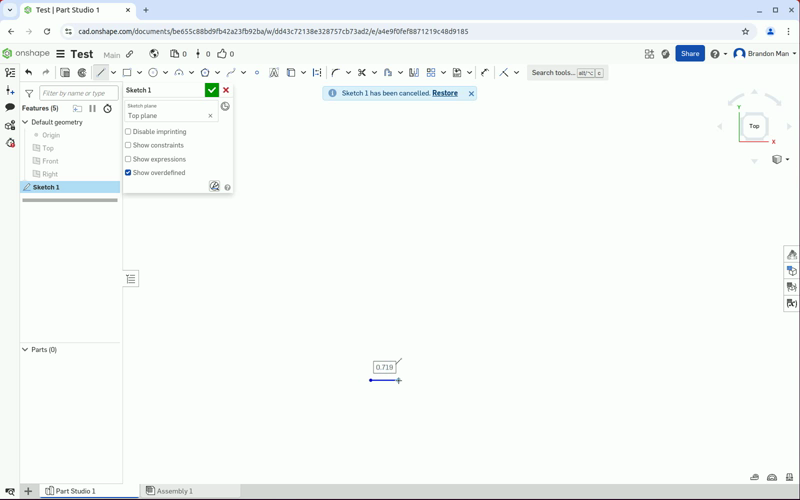
scroll(-6)
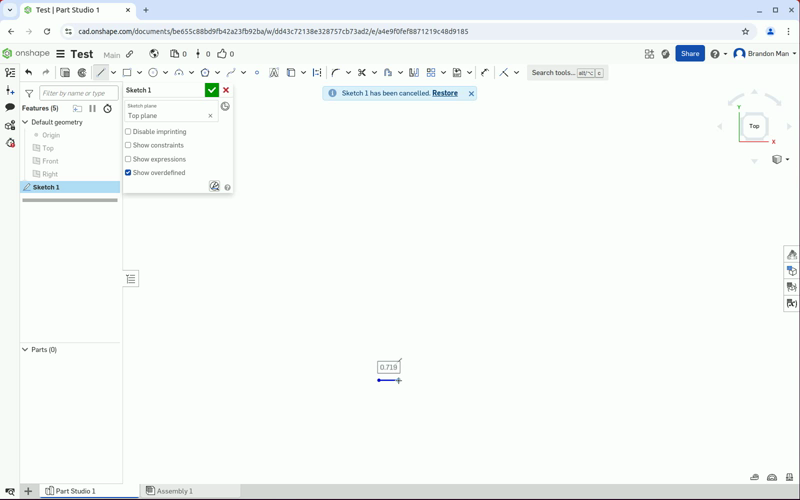
scroll(-6)
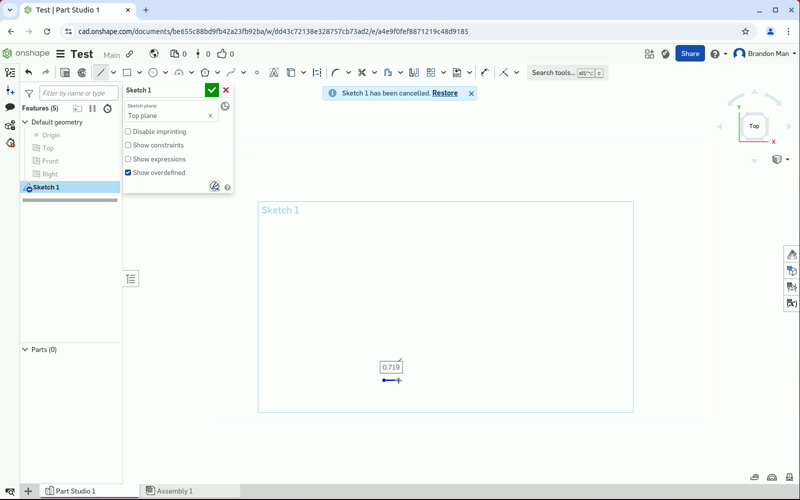
scroll(-6)
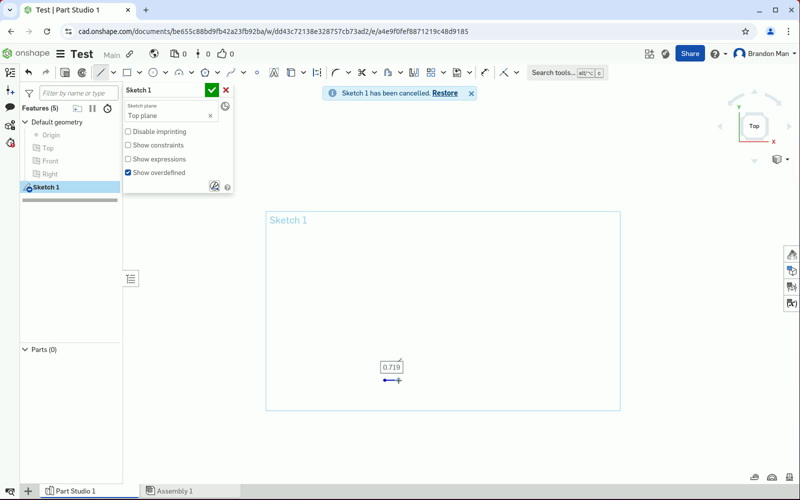
scroll(-6)
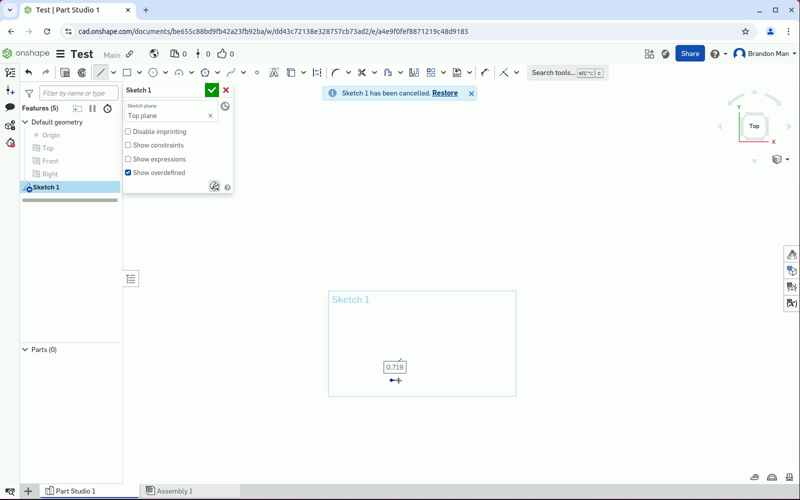
scroll(-6)
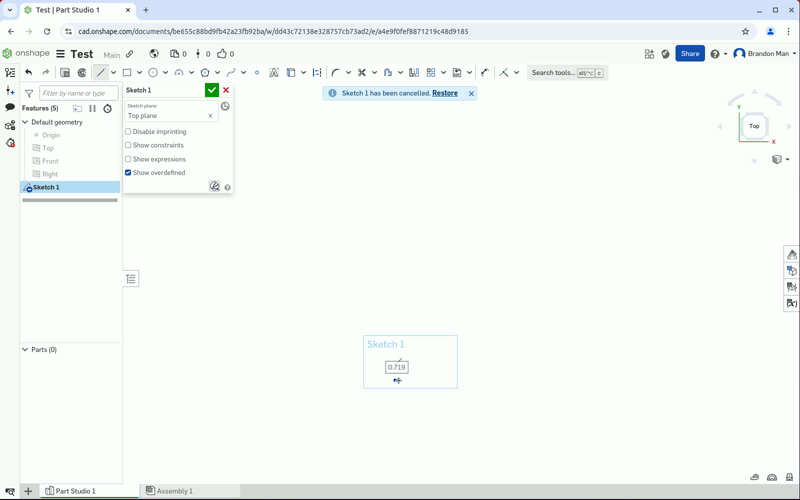
key_up(shift)
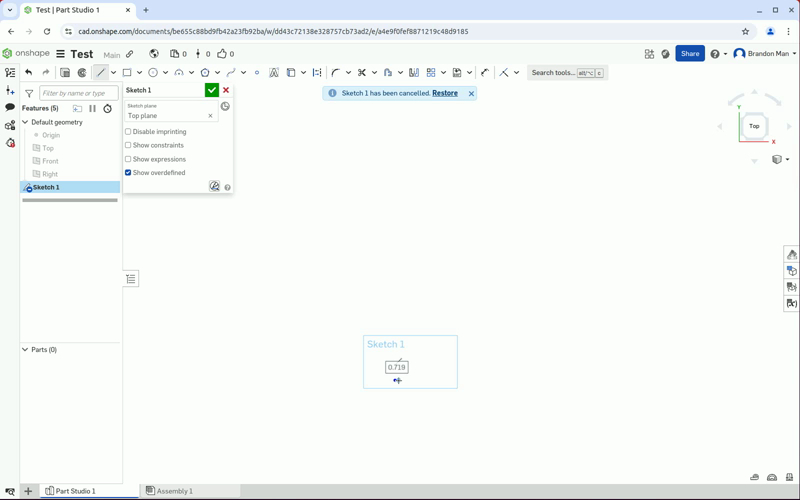
key_down(shift)
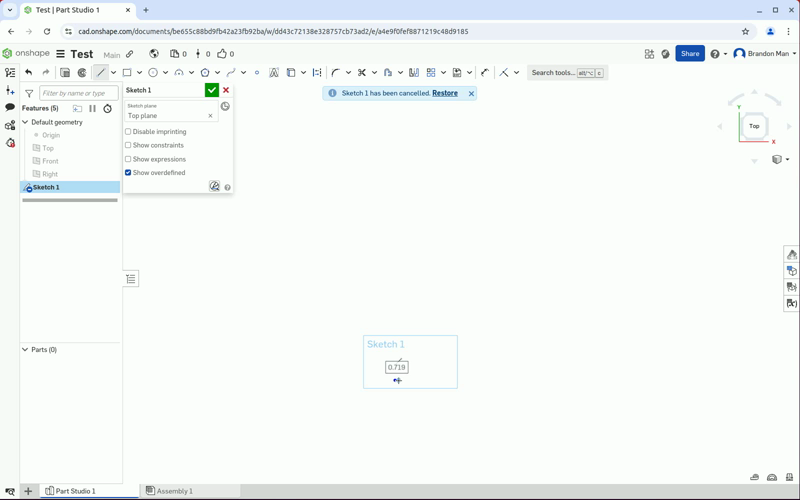
mouse_move(428, 380)
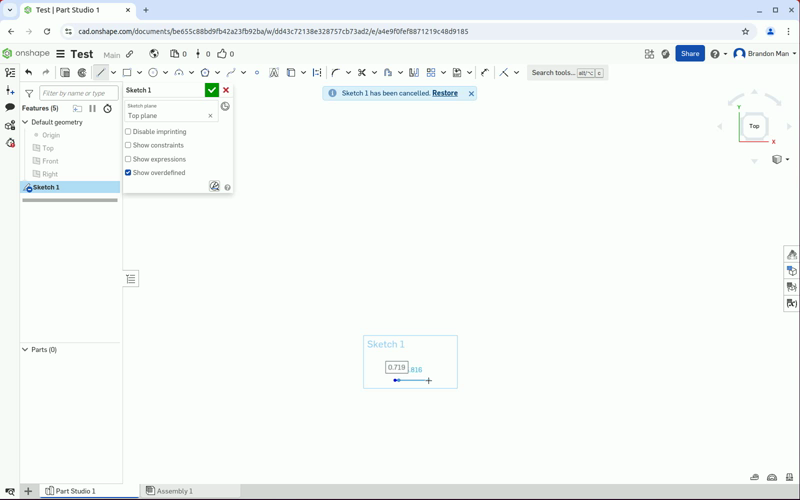
mouse_move(398, 395)
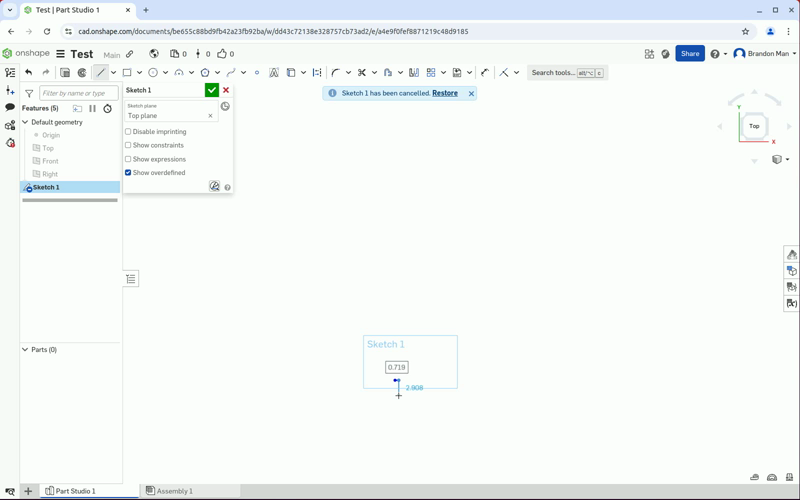
click(398, 395)
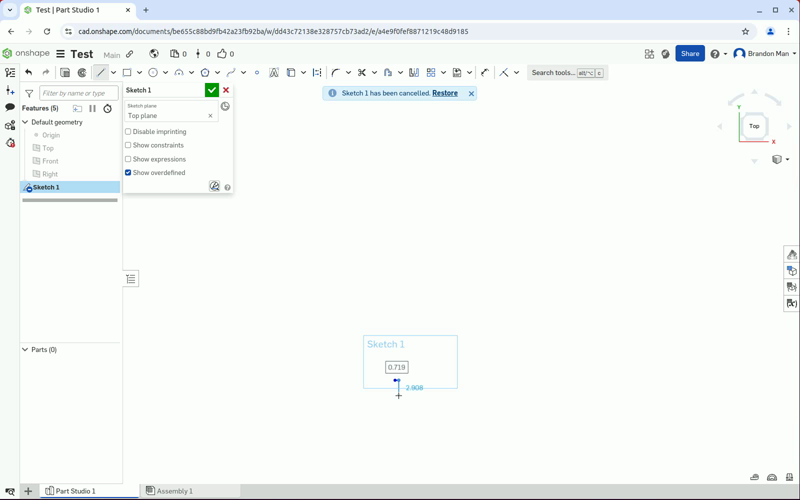
key_up(shift)
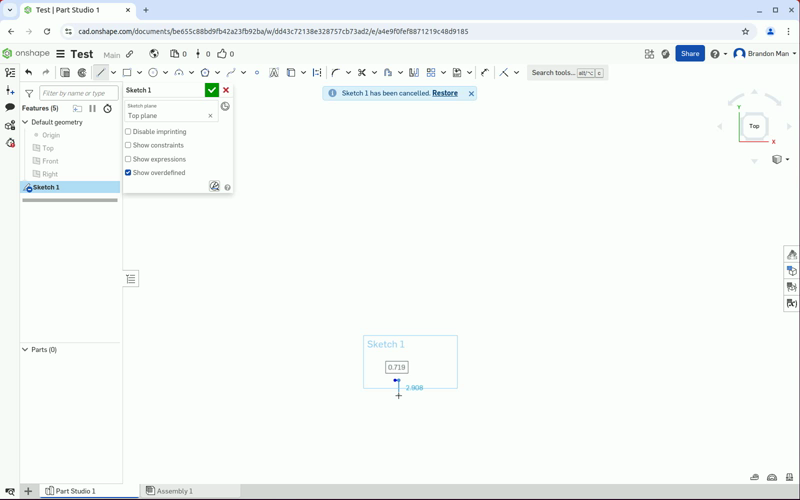
key_down(shift)
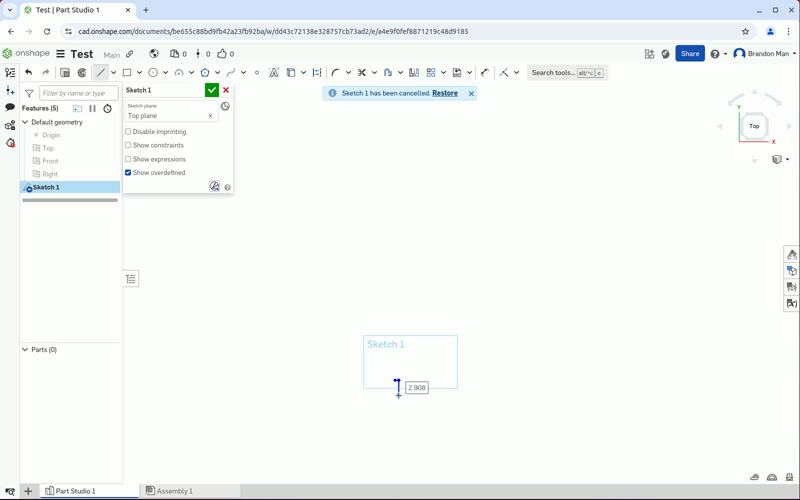
mouse_move(477, 395)
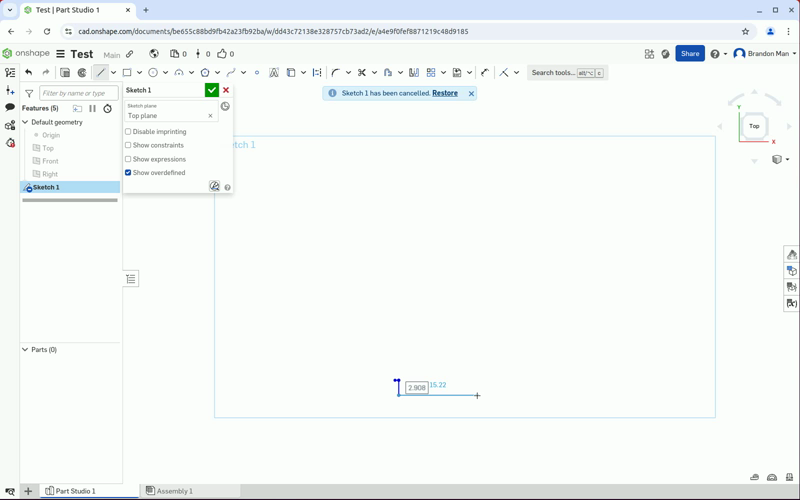
click(477, 395)
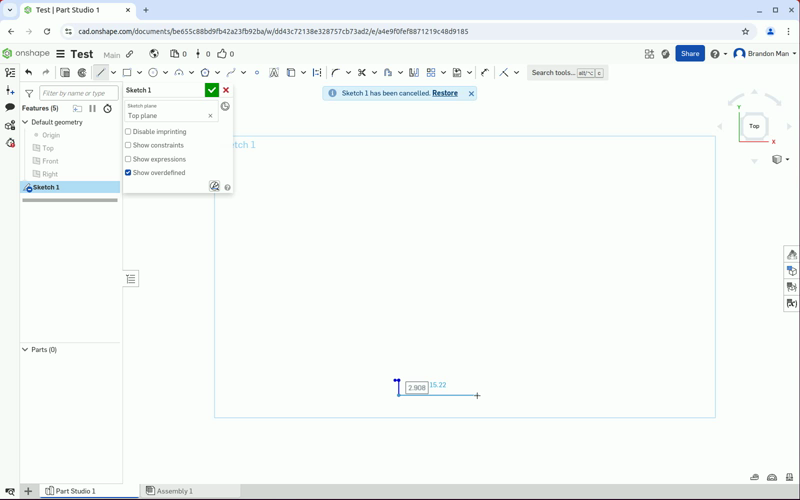
key_up(shift)
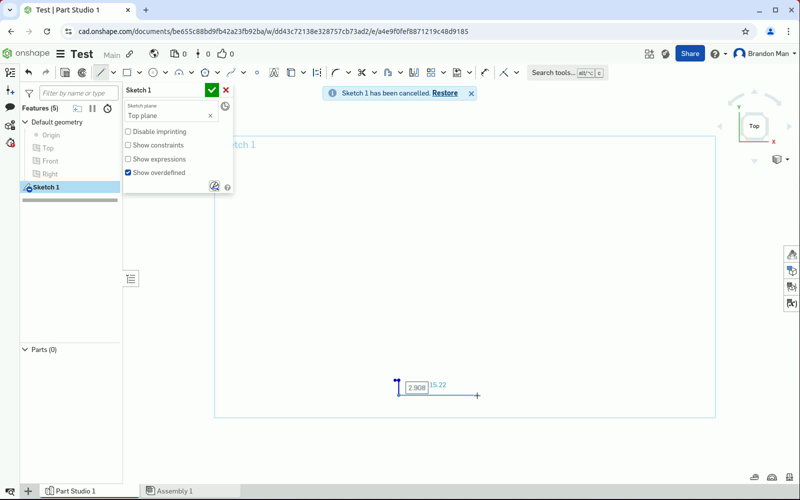
key_down(shift)
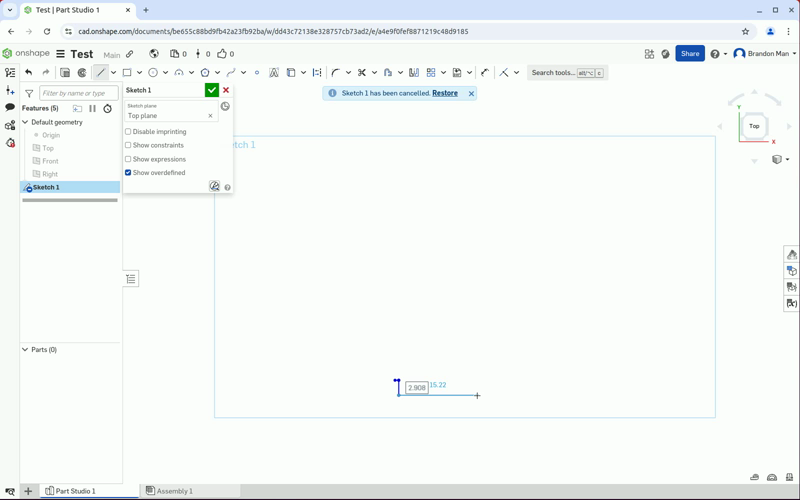
mouse_move(507, 395)
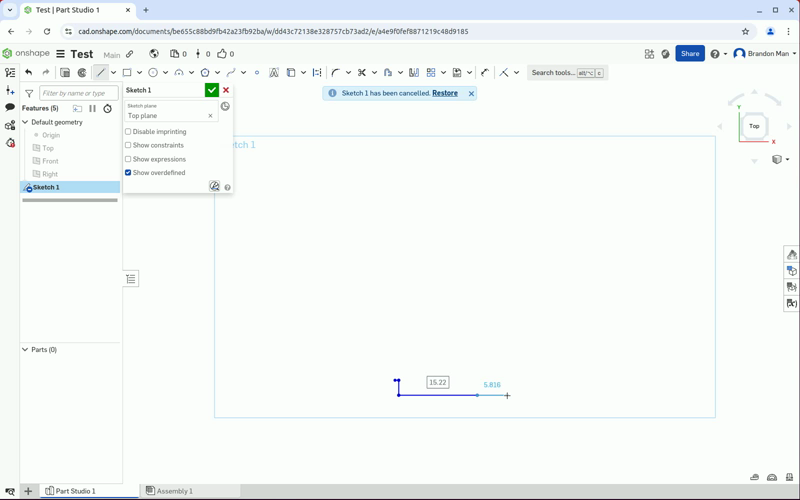
mouse_move(477, 380)
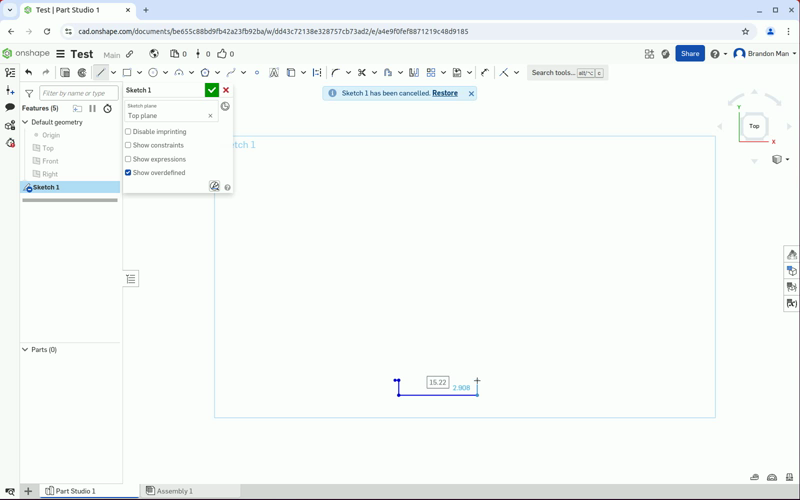
click(477, 380)
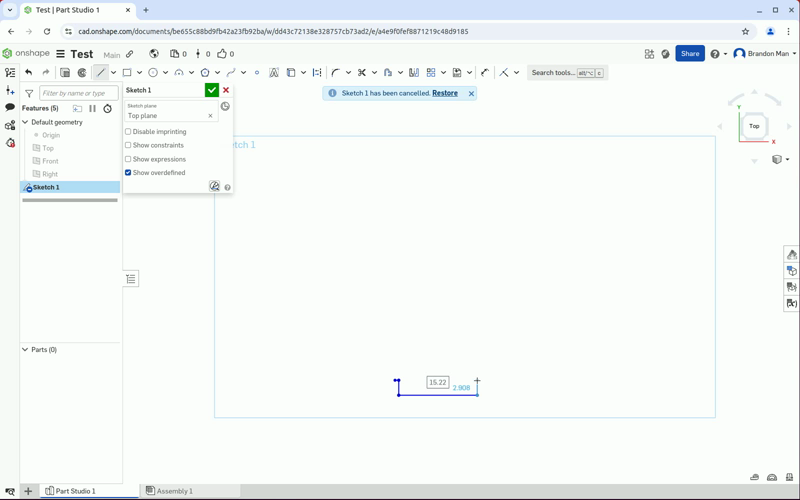
key_up(shift)
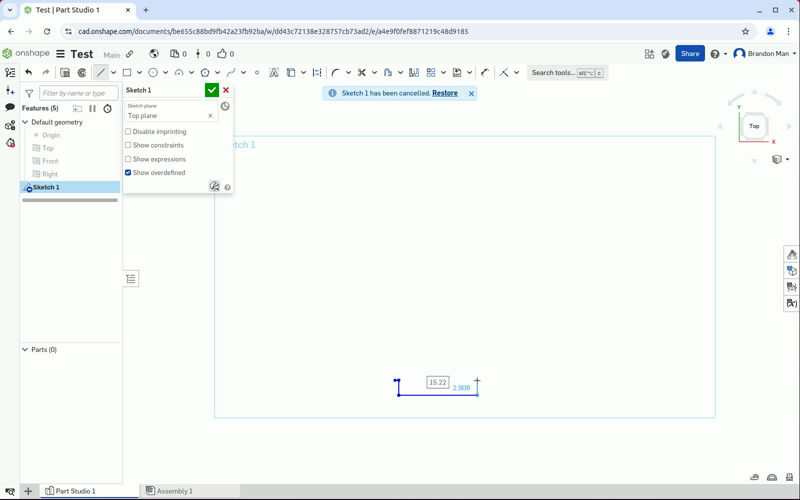
key_down(shift)
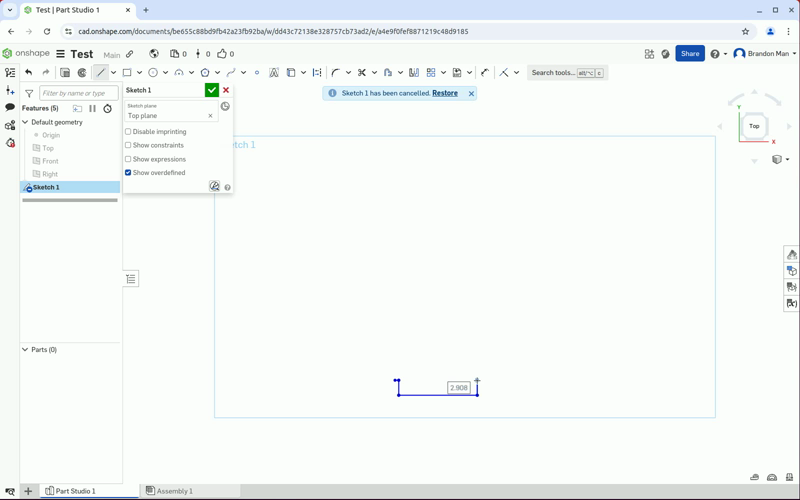
mouse_move(507, 380)
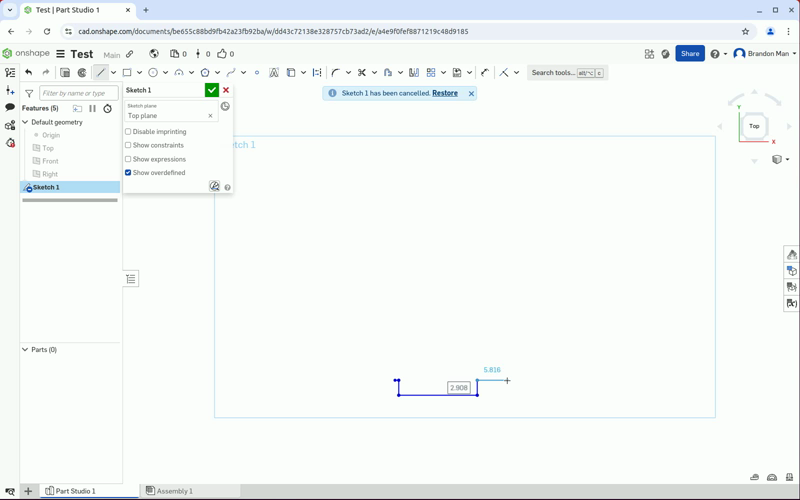
mouse_move(480, 380)
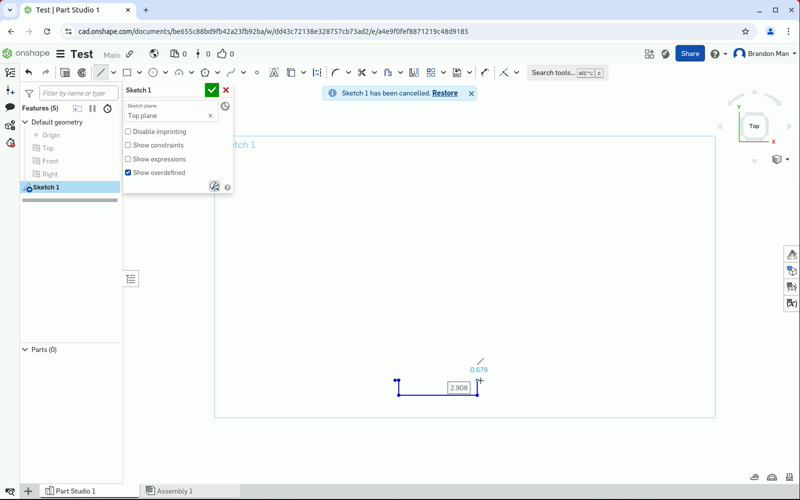
scroll(6)
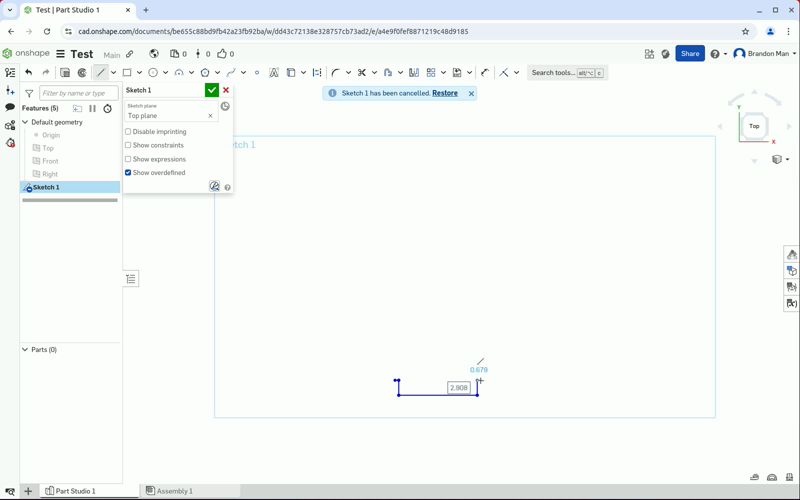
scroll(6)
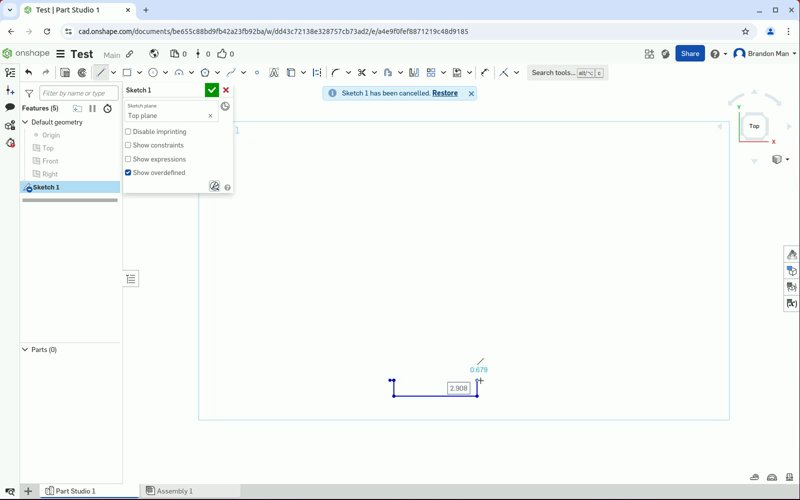
scroll(6)
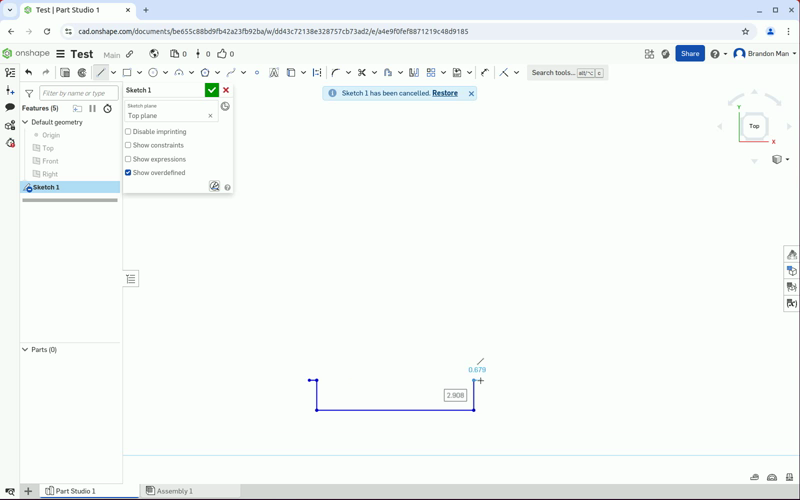
scroll(6)
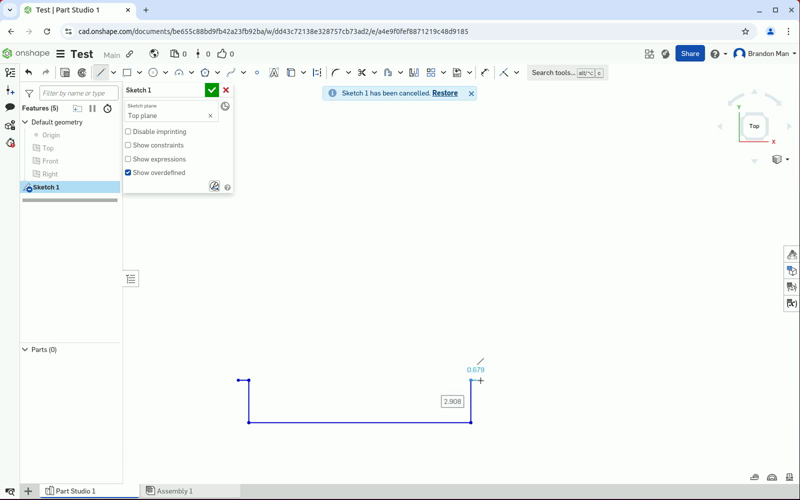
scroll(6)
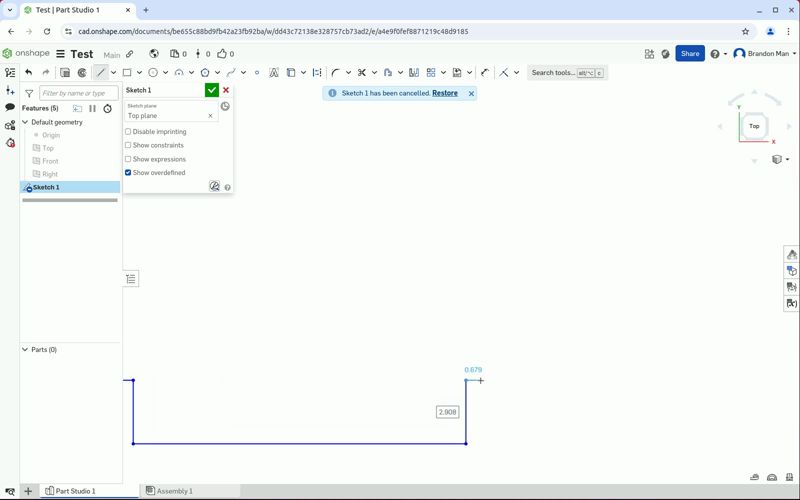
scroll(6)
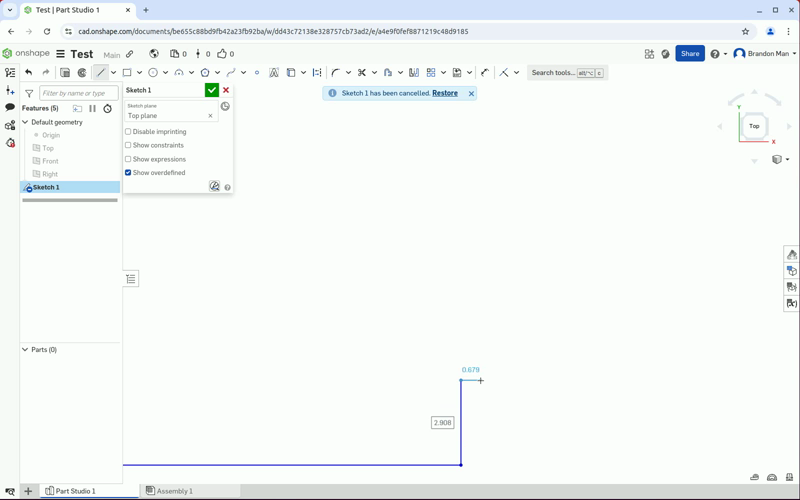
scroll(6)
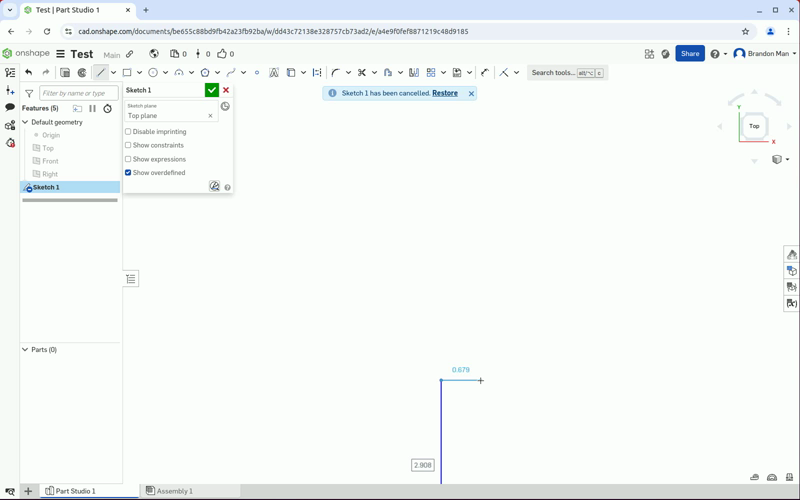
click(480, 380)
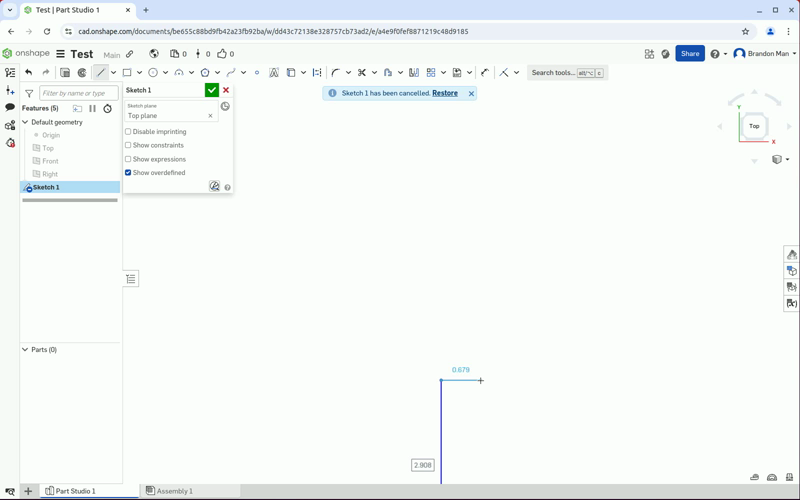
scroll(-6)
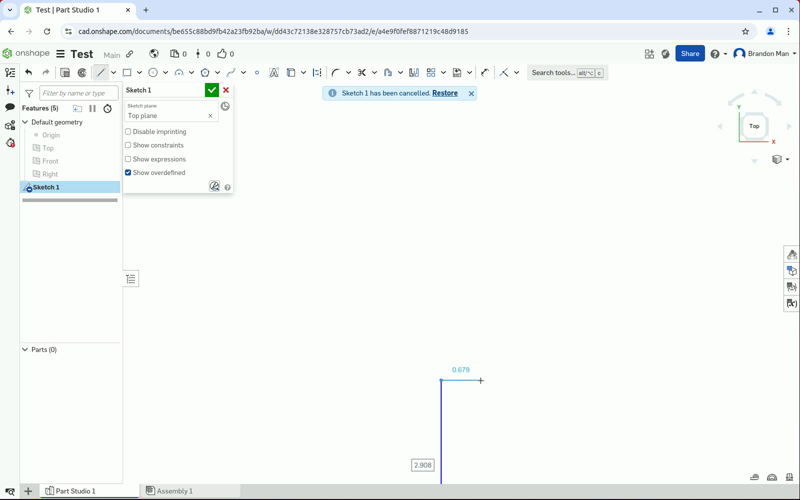
scroll(-6)
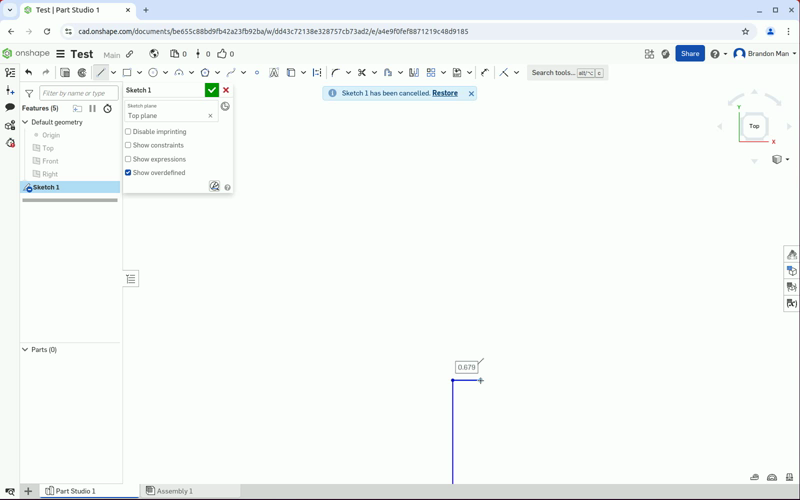
scroll(-6)
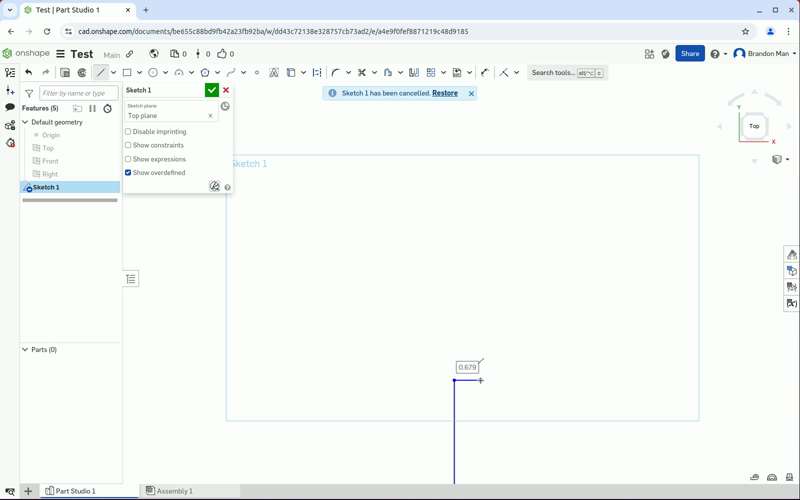
scroll(-6)
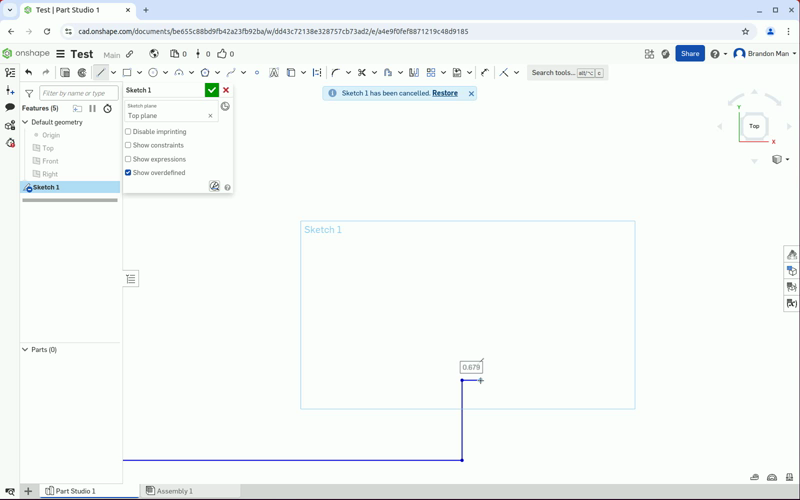
scroll(-6)
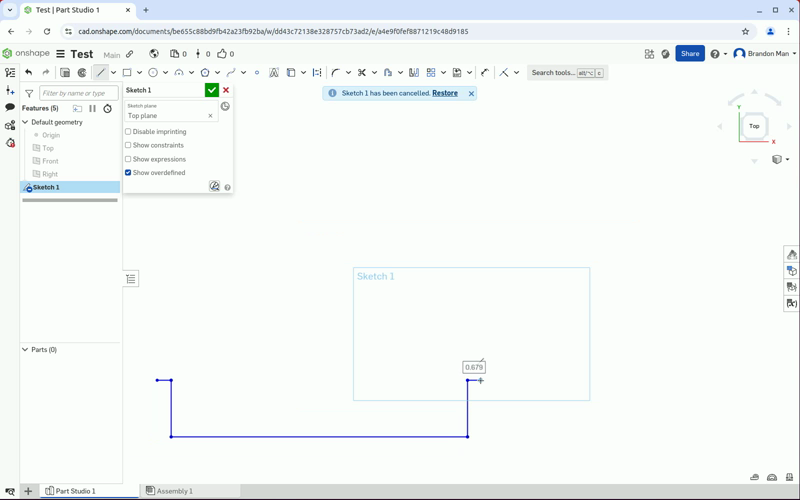
scroll(-6)
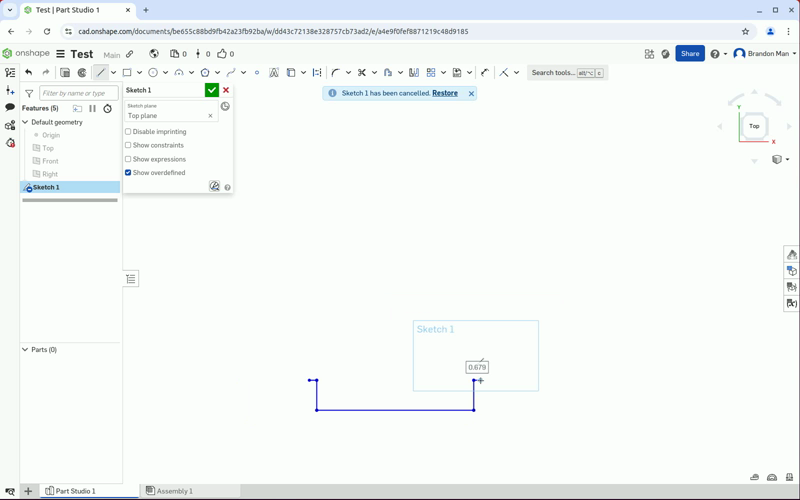
scroll(-6)
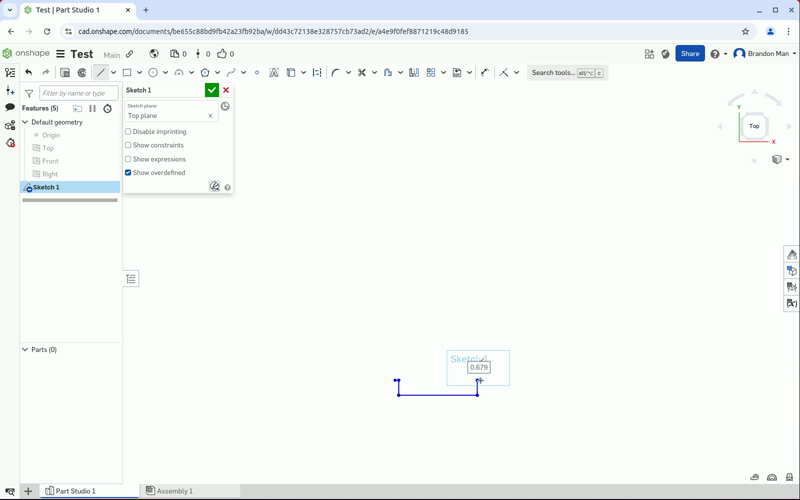
key_up(shift)
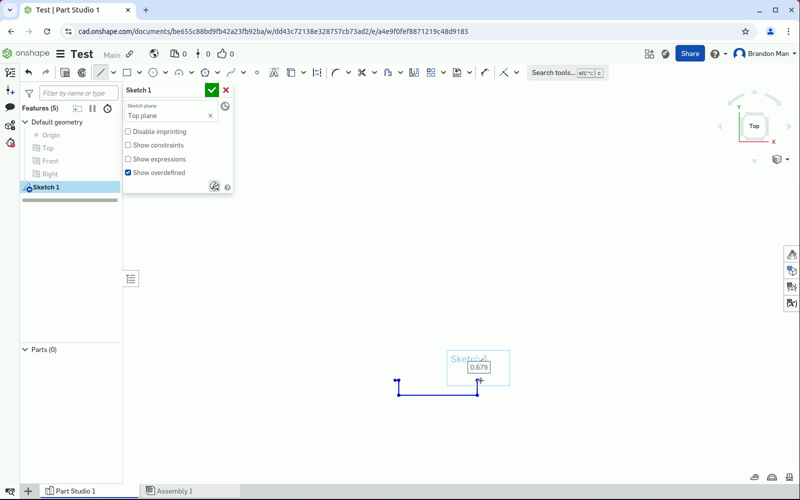
key(esc)
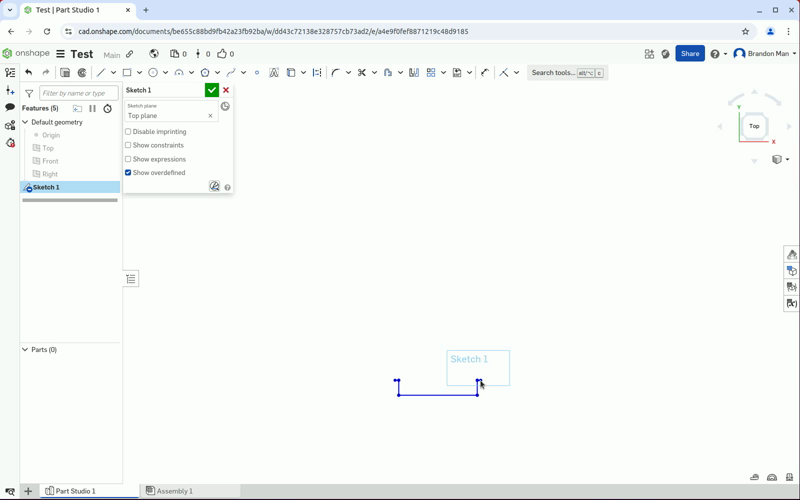
key(a)
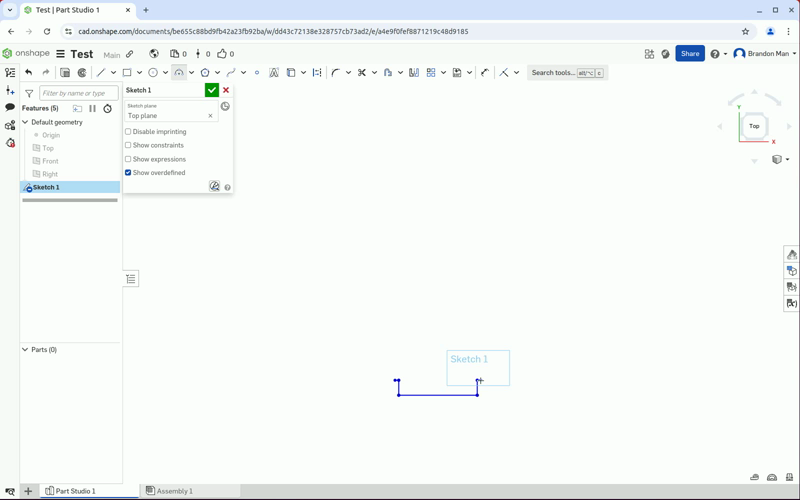
mouse_move(480, 380)
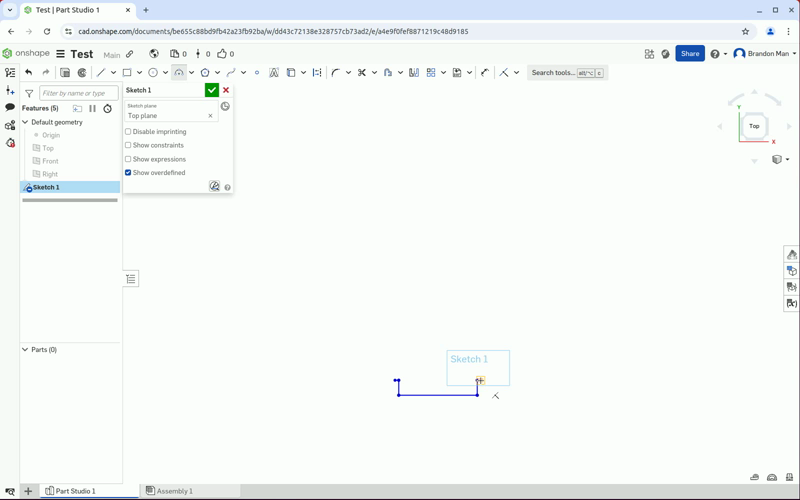
scroll(6)
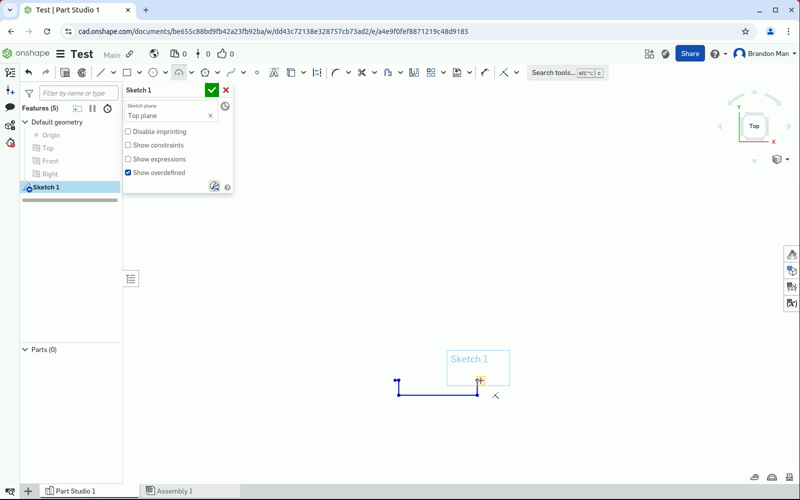
scroll(6)
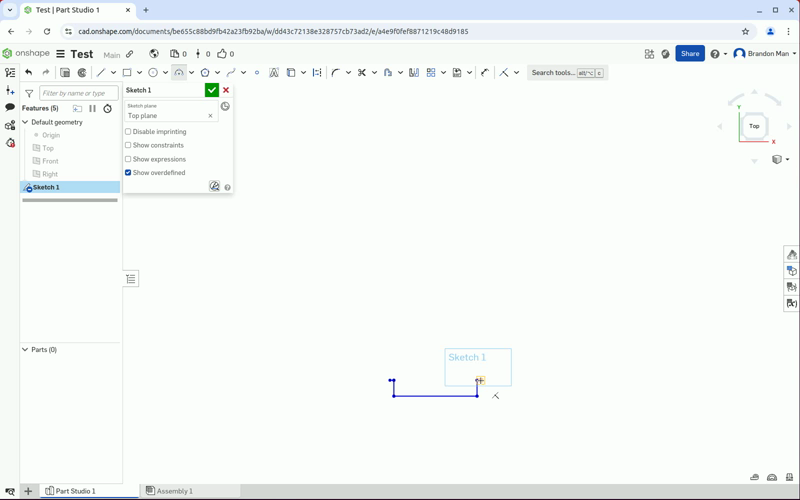
scroll(6)
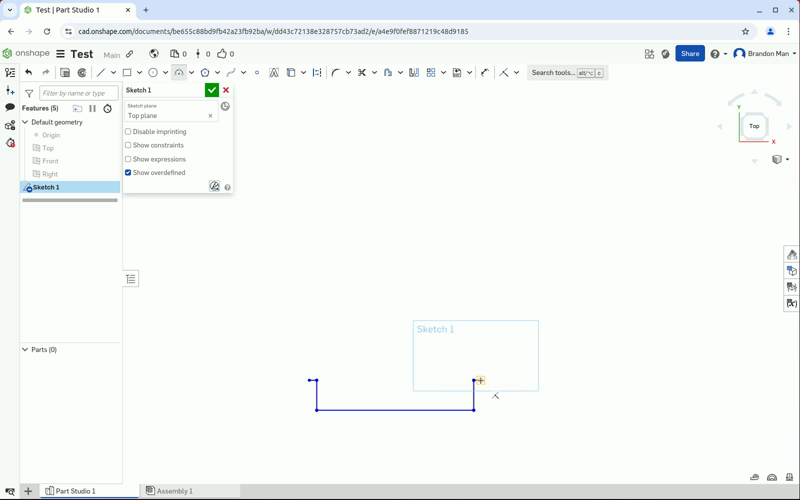
scroll(6)
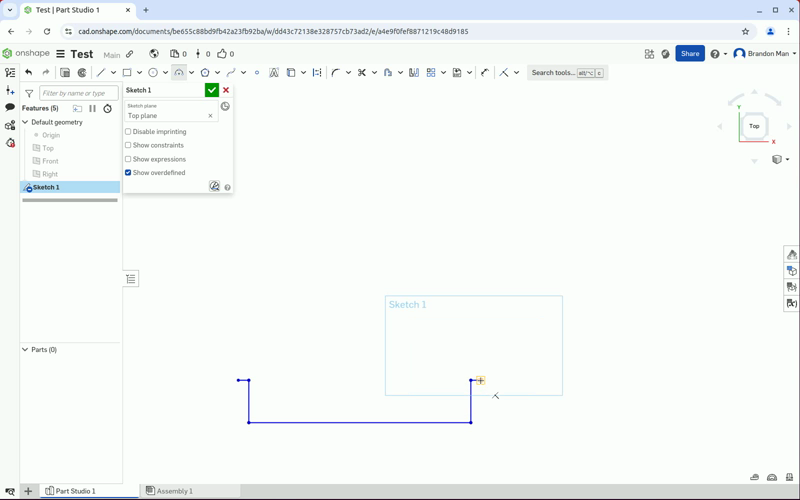
scroll(6)
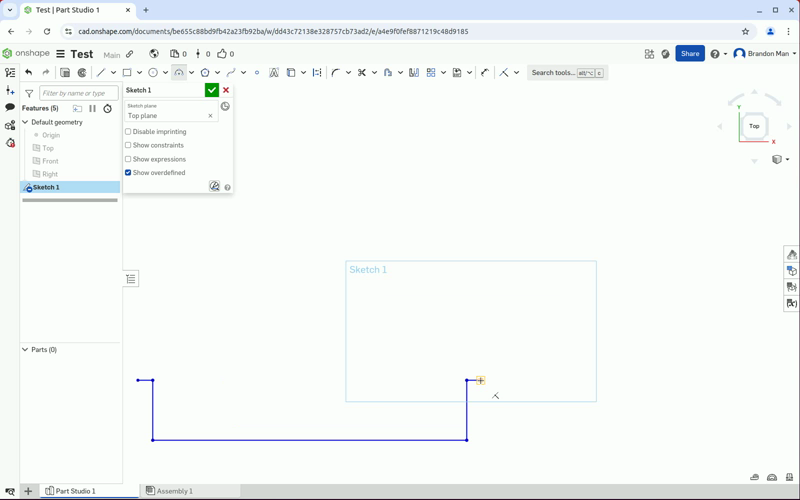
scroll(6)
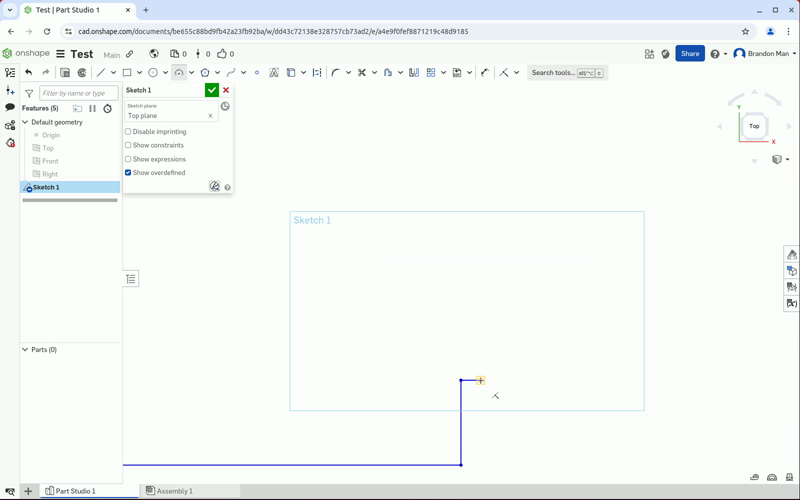
scroll(6)
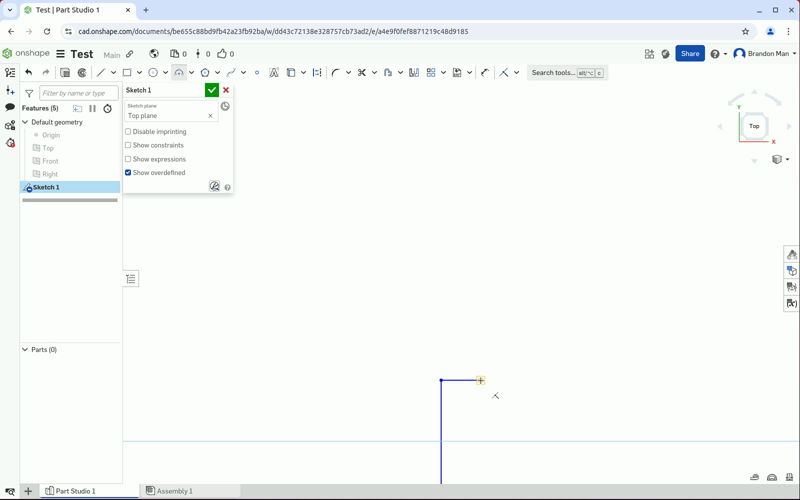
click(480, 380)
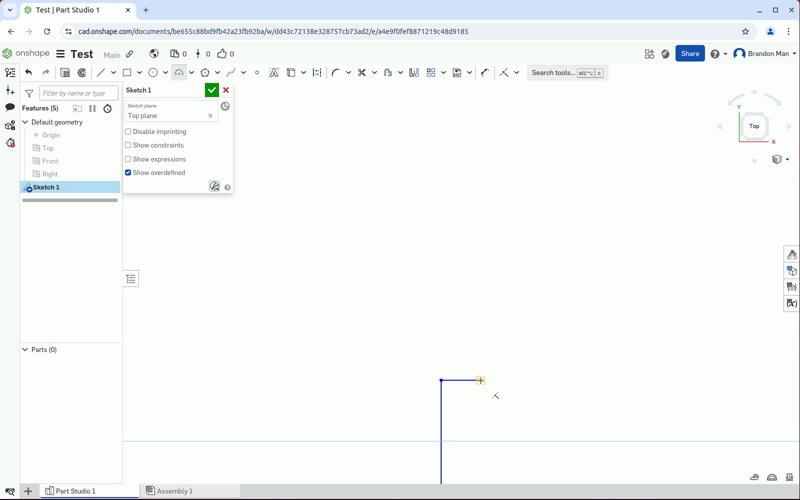
scroll(-6)
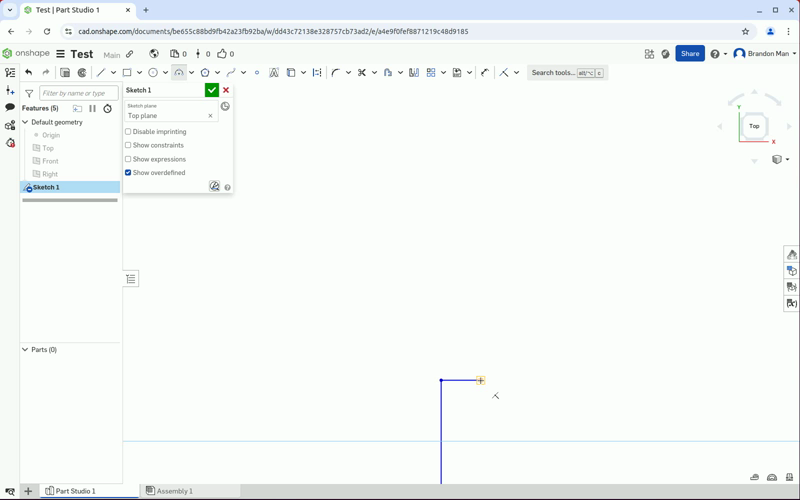
scroll(-6)
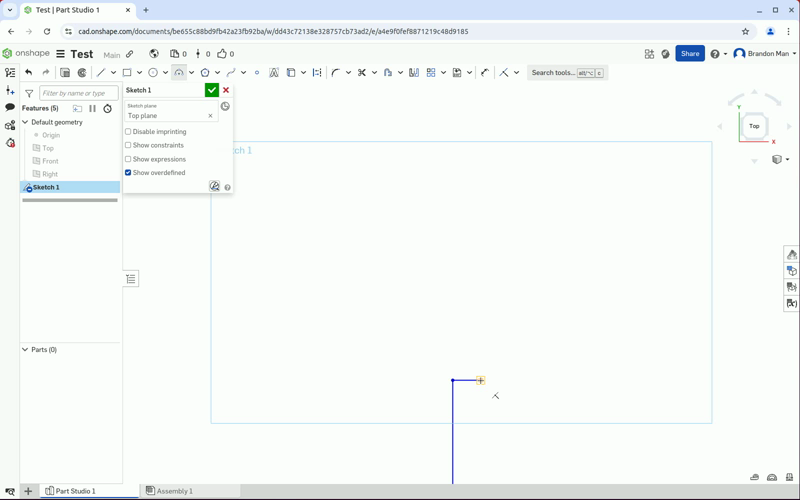
scroll(-6)
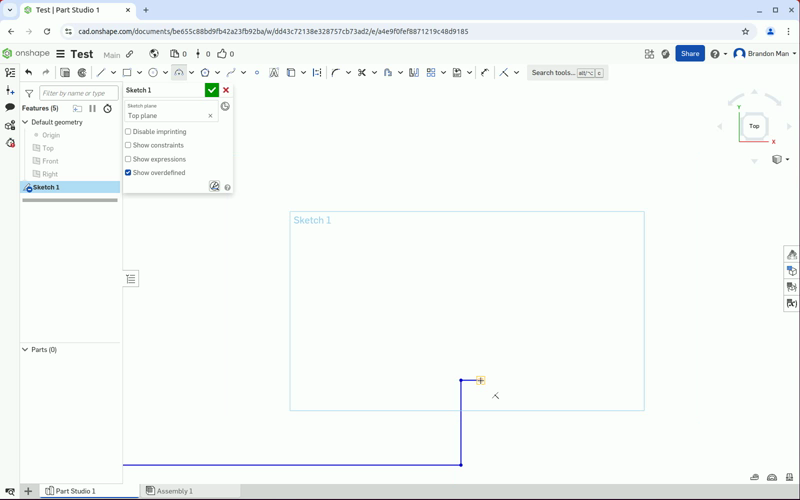
scroll(-6)
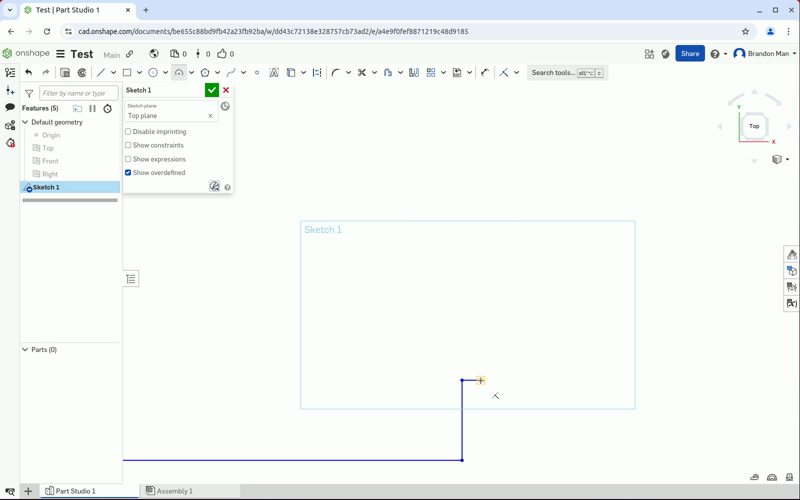
scroll(-6)
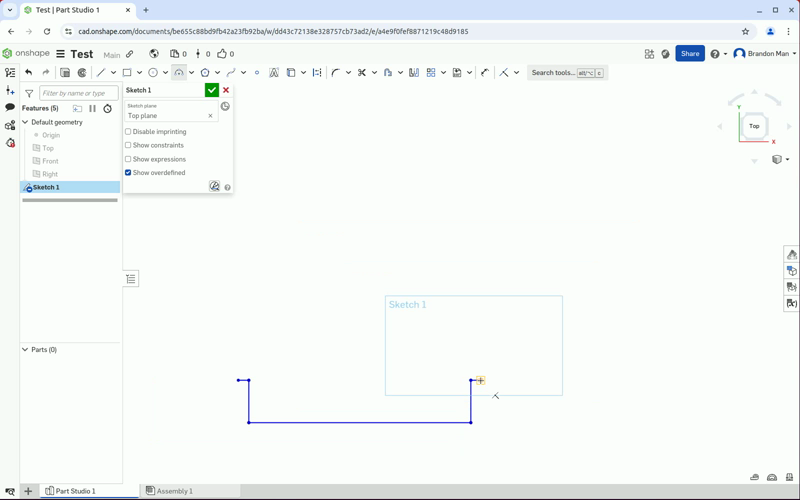
scroll(-6)
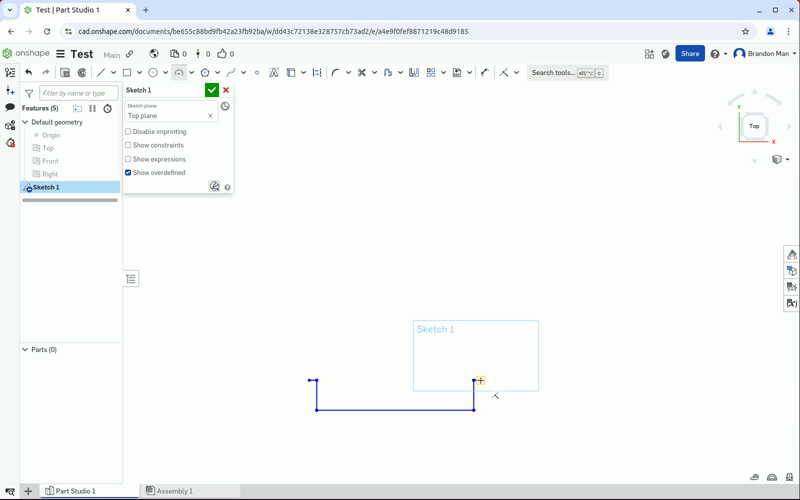
scroll(-6)
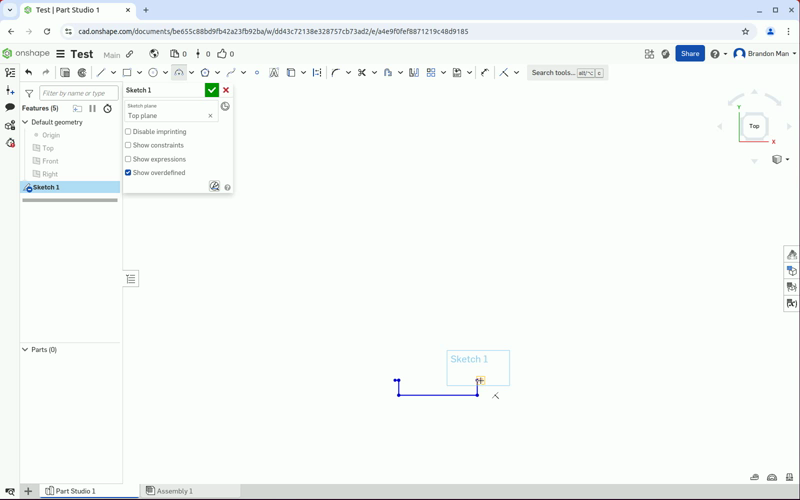
mouse_move(395, 380)
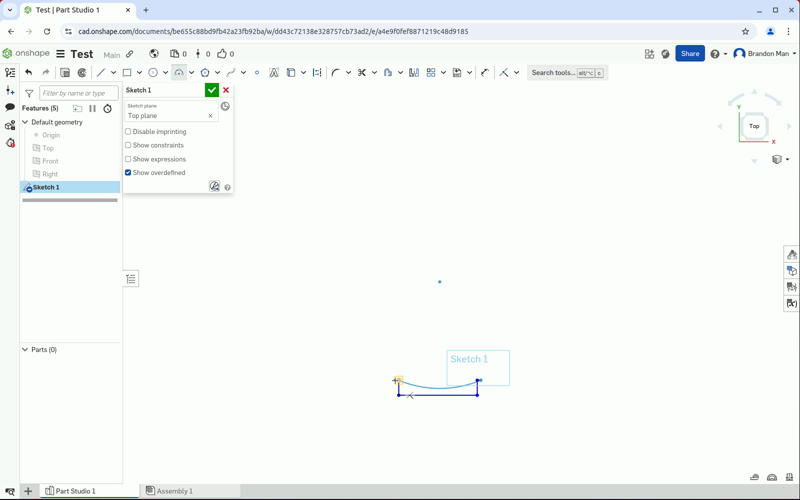
scroll(6)
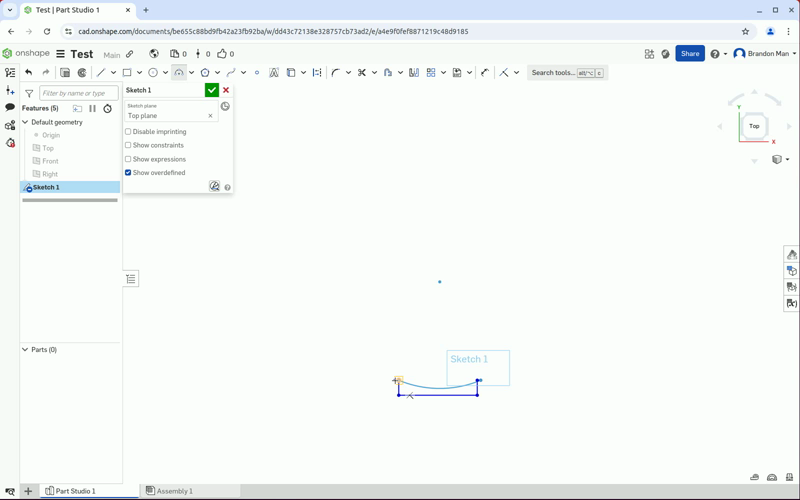
scroll(6)
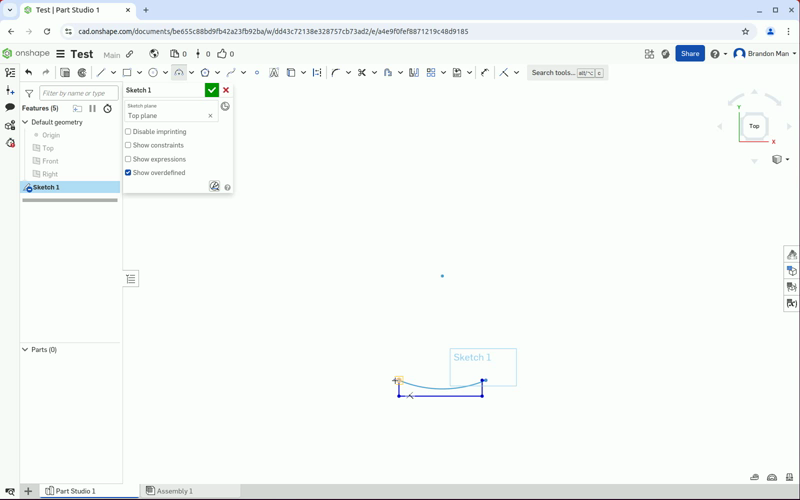
scroll(6)
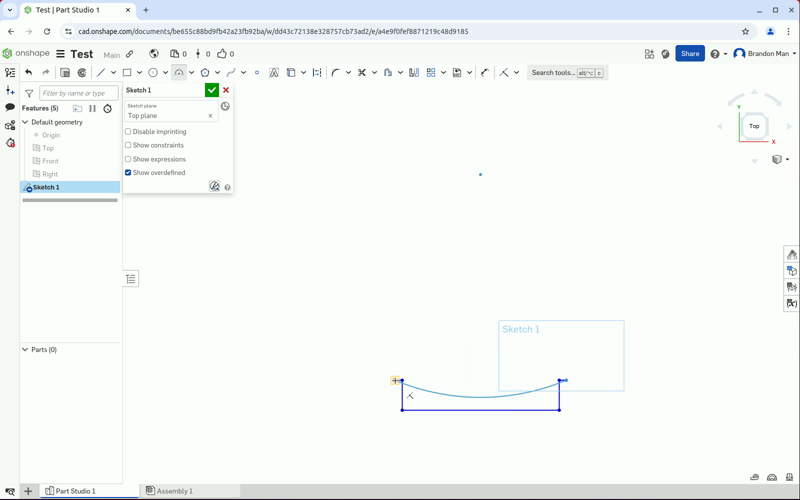
scroll(6)
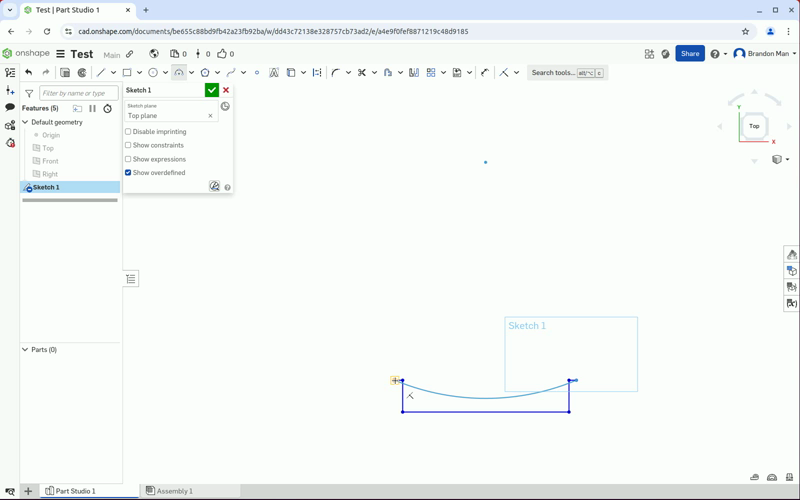
scroll(6)
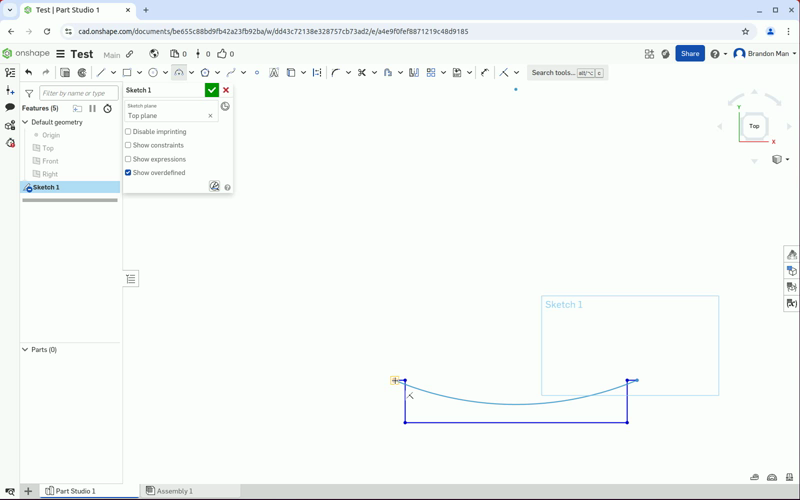
scroll(6)
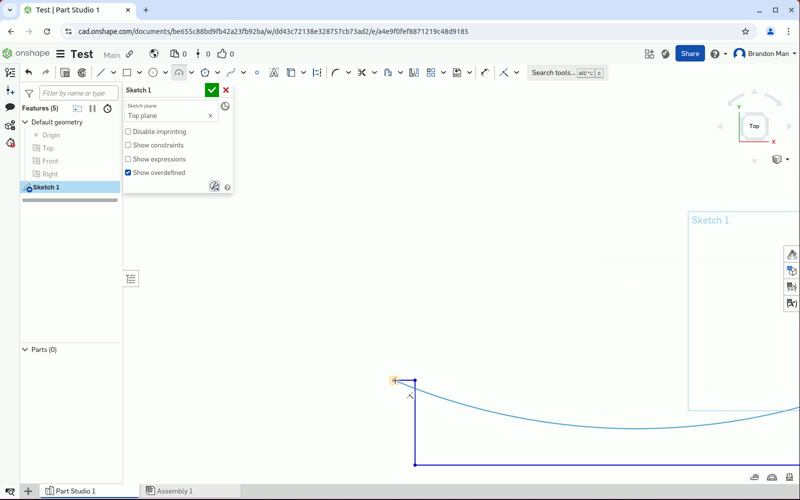
scroll(6)
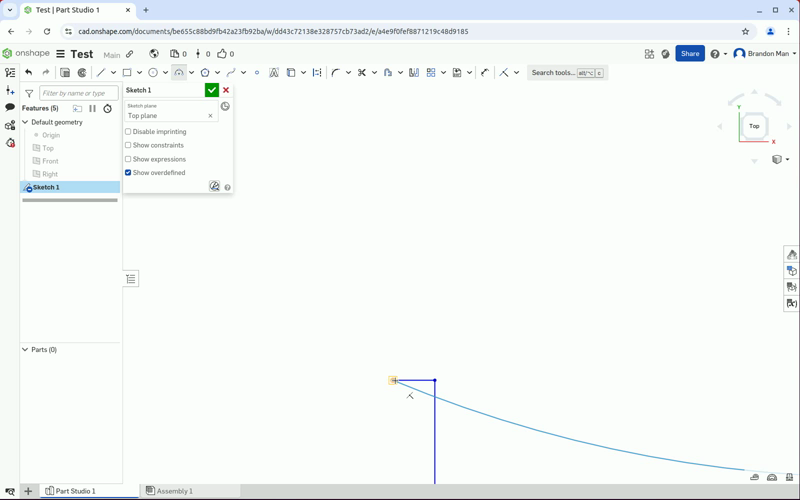
click(395, 380)
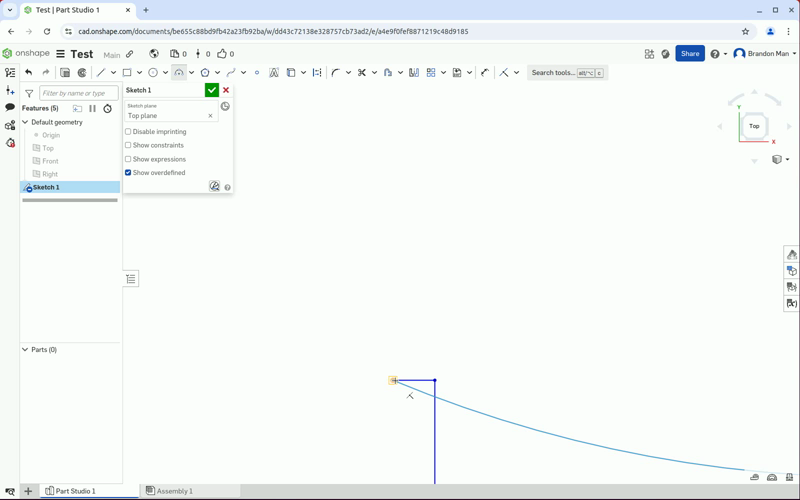
scroll(-6)
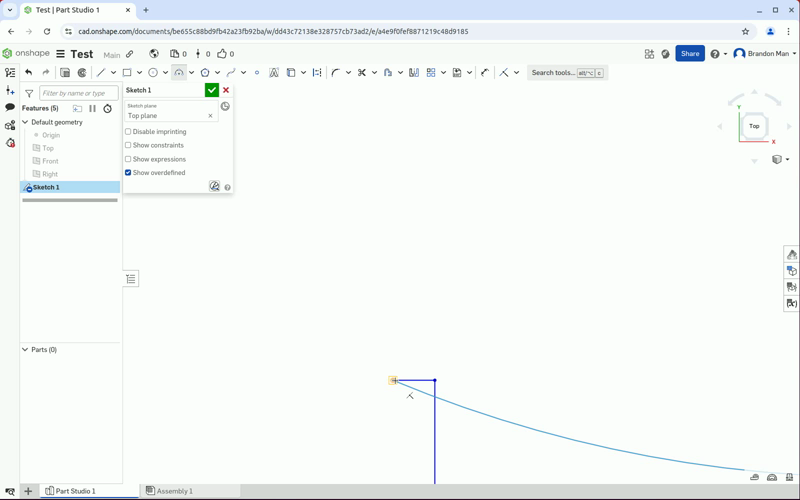
scroll(-6)
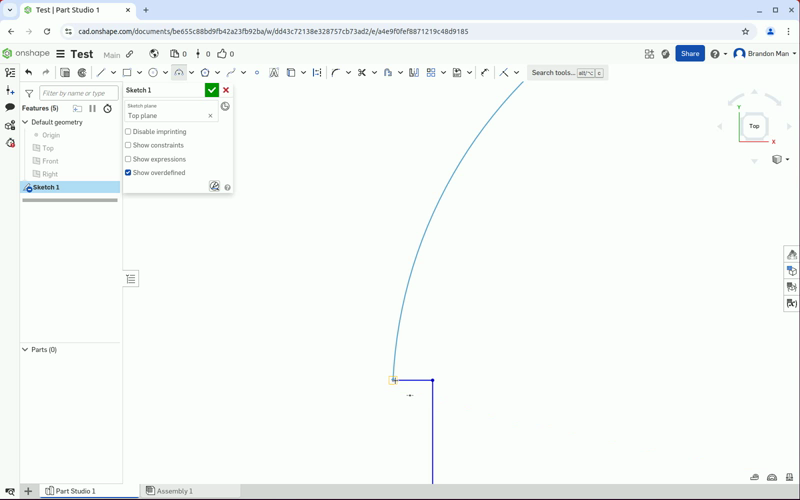
scroll(-6)
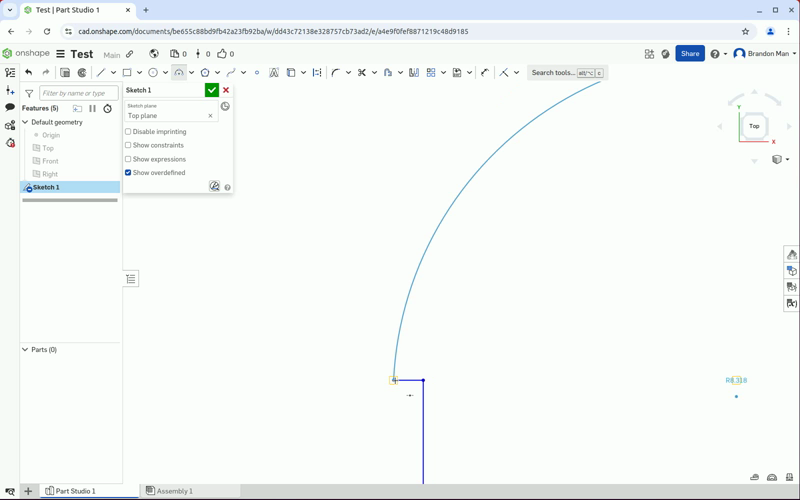
scroll(-6)
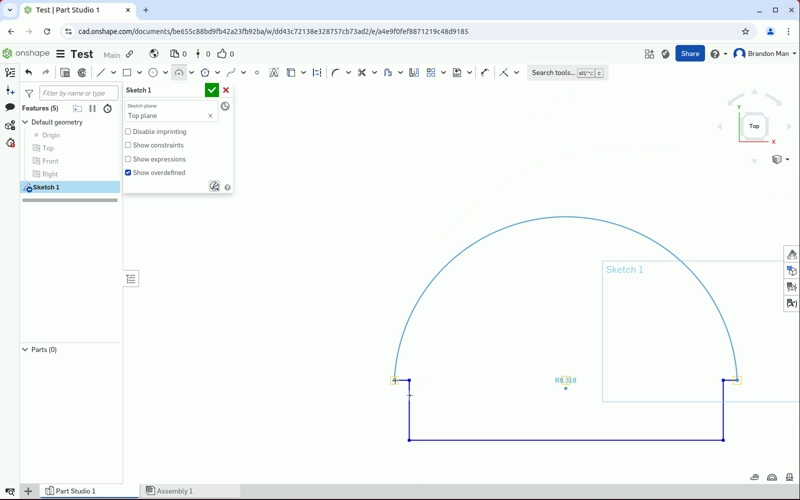
scroll(-6)
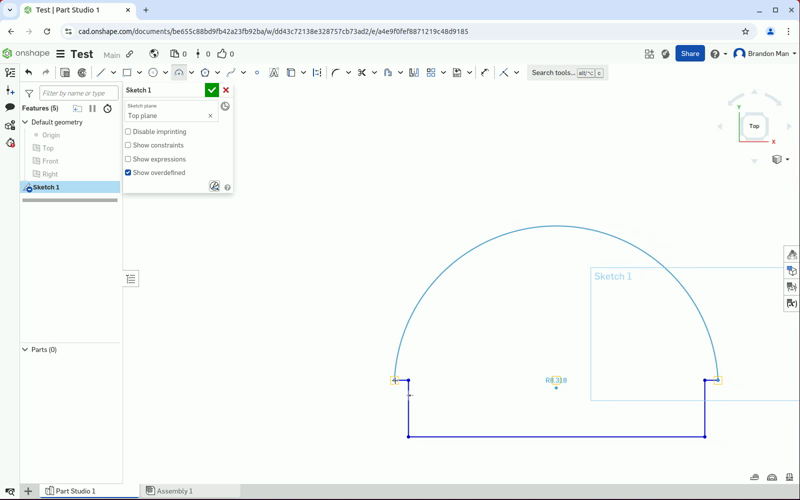
scroll(-6)
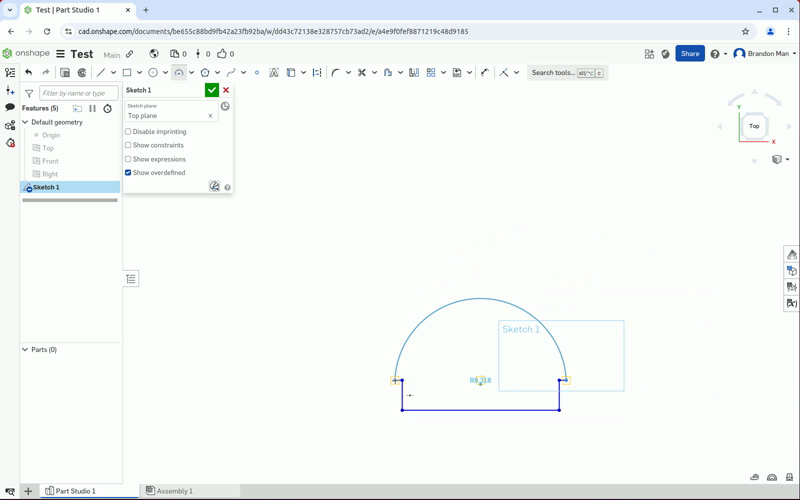
scroll(-6)
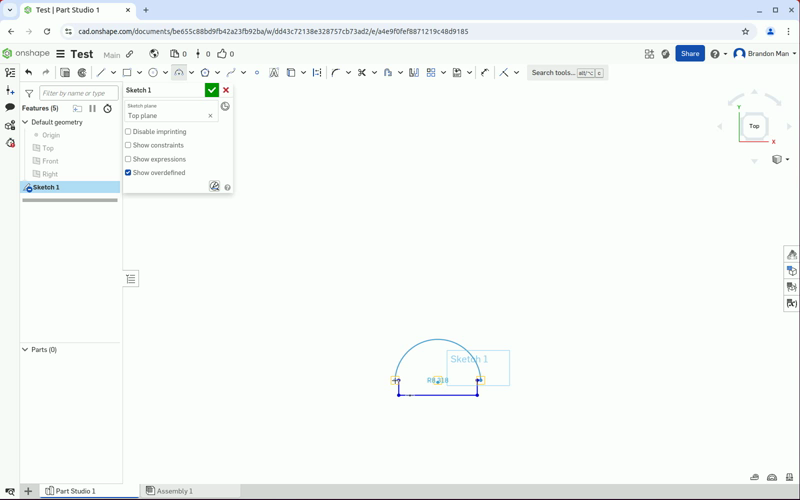
key_down(shift)
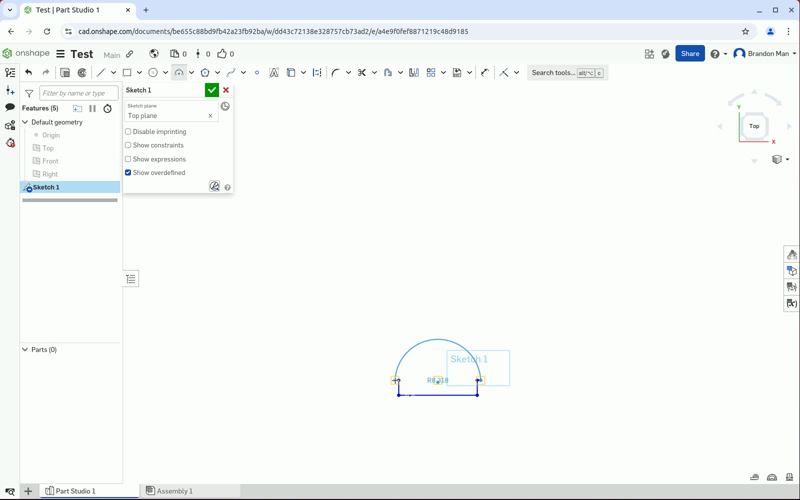
mouse_move(437, 337)
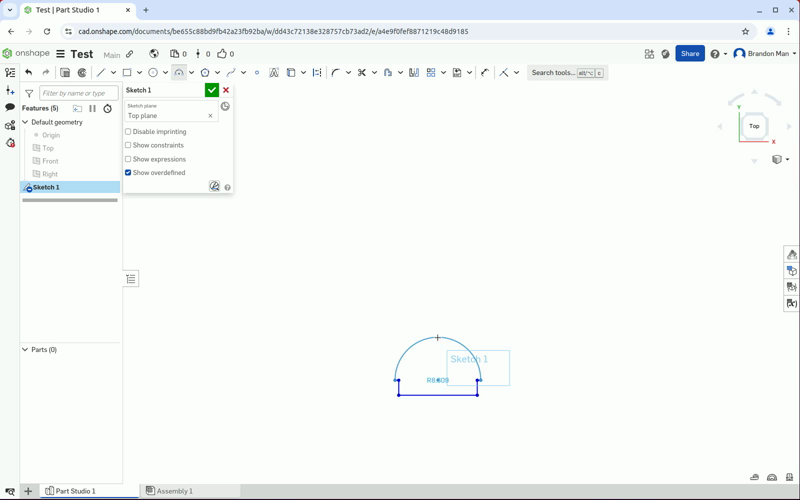
click(437, 337)
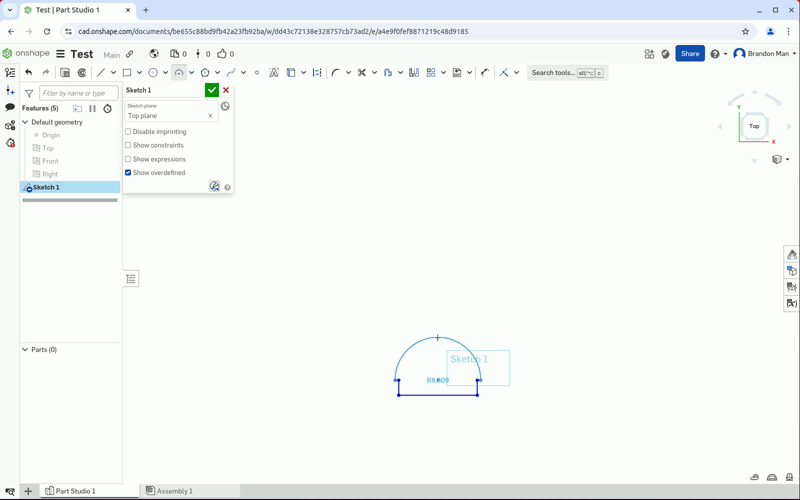
key_up(shift)
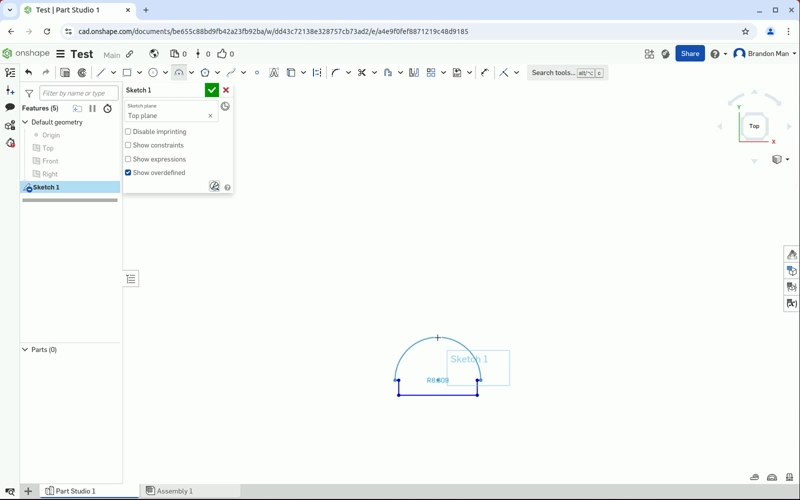
key(esc)
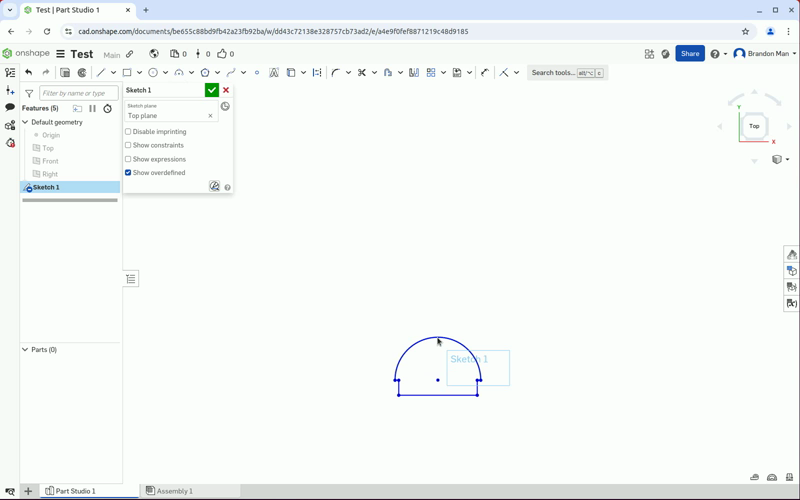
mouse_move(428, 374)
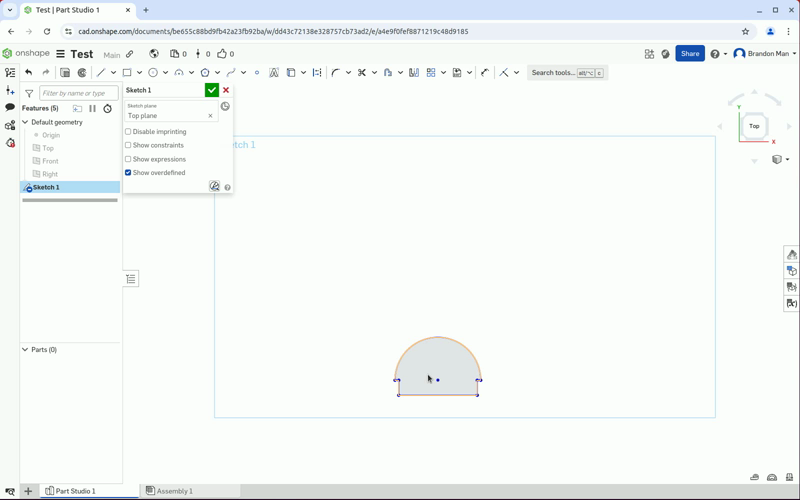
click(428, 374)
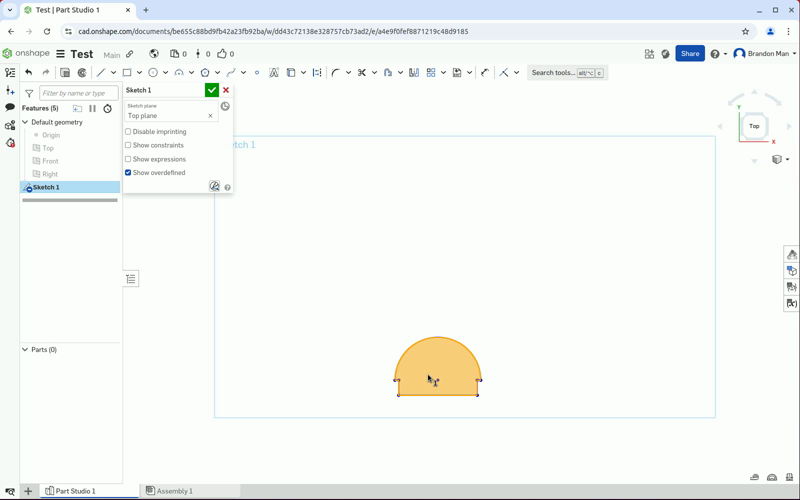
mouse_move(73, 352)
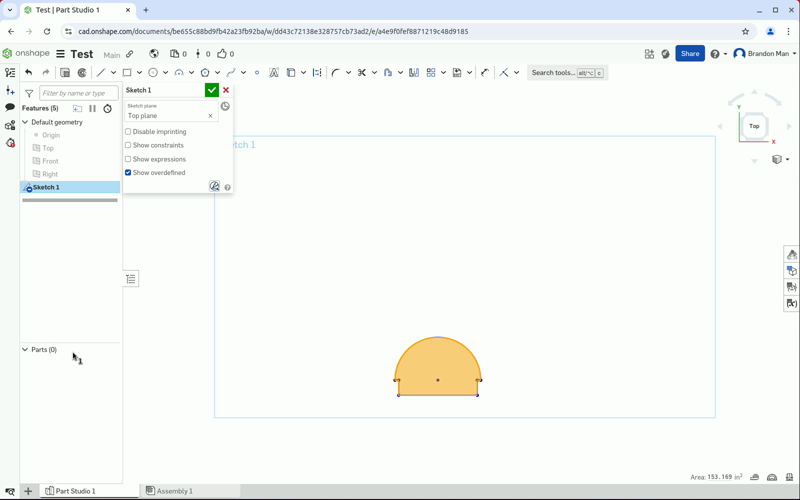
key(shift+y)
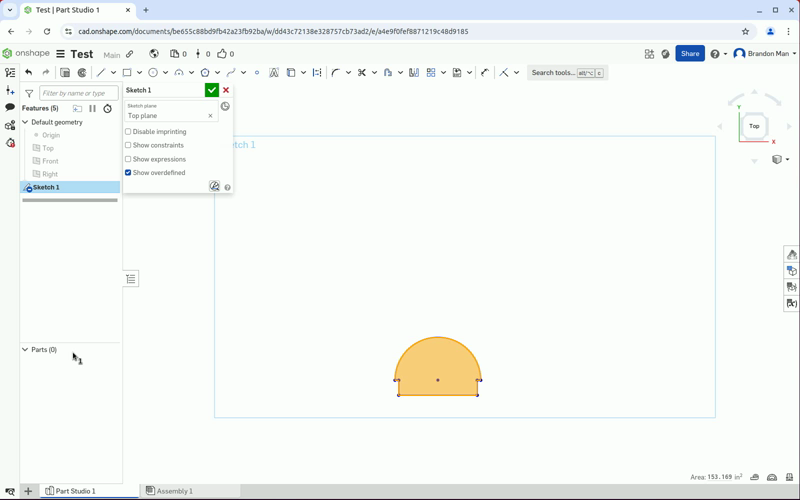
key(shift+e)
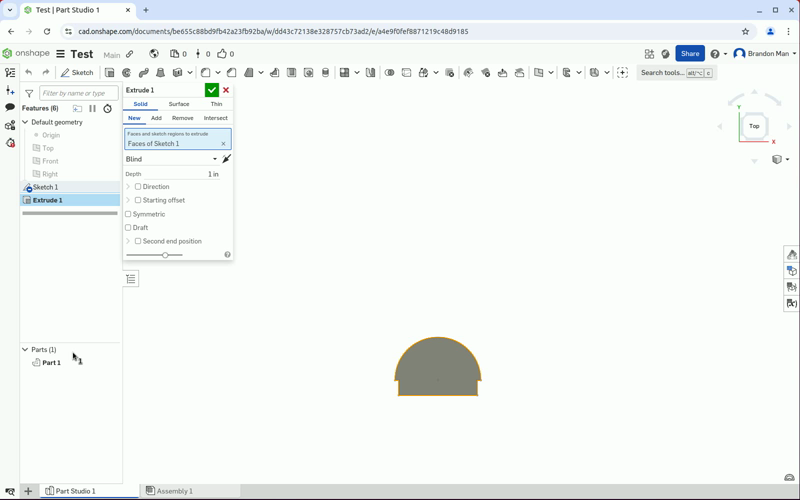
mouse_move(143, 106)
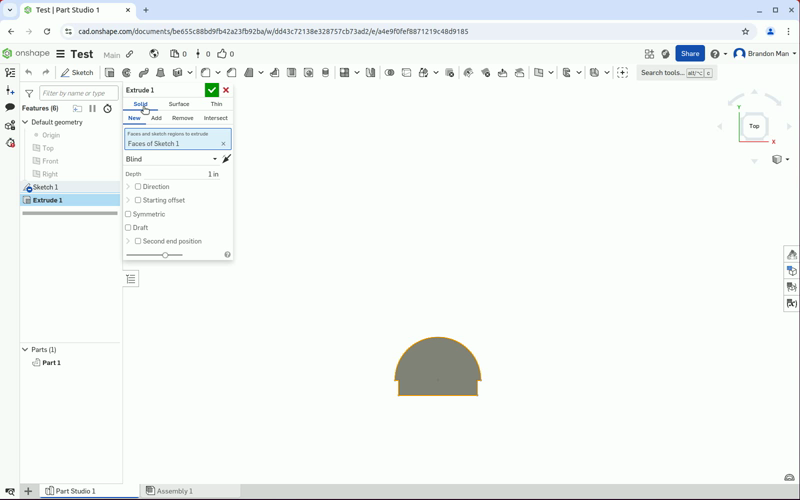
click(143, 106)
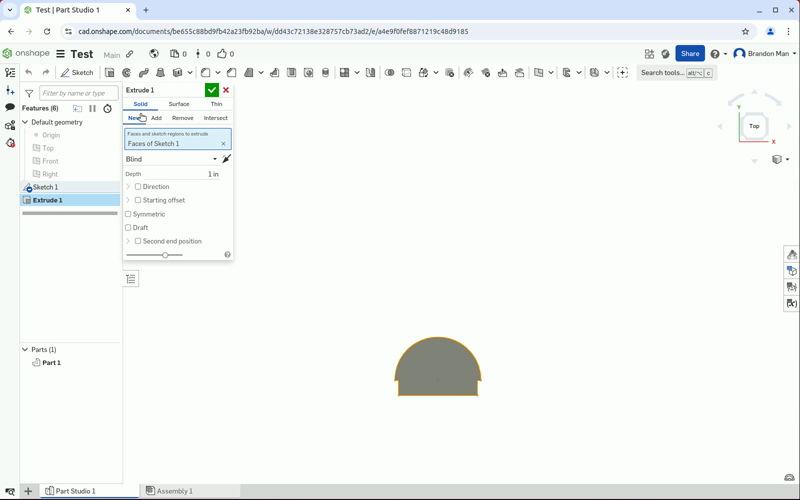
mouse_move(137, 120)
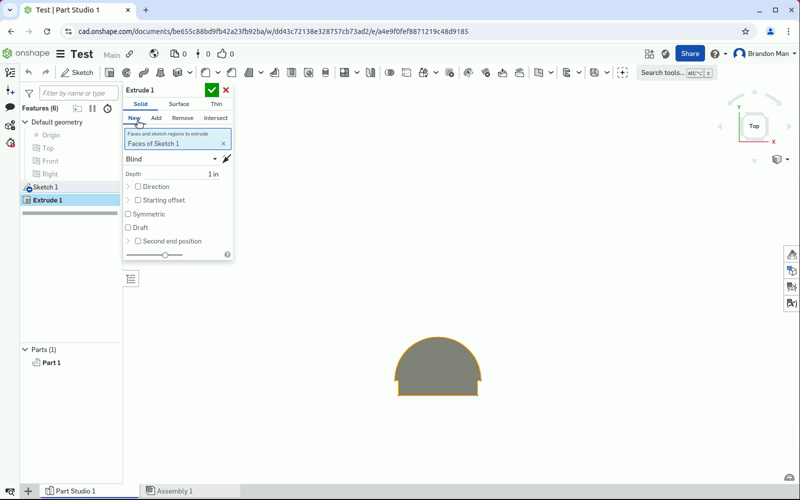
click(137, 120)
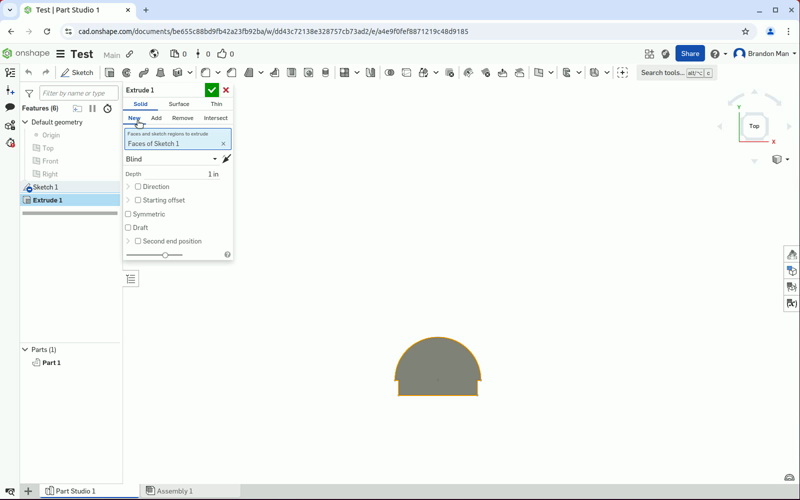
key(tab, 4)
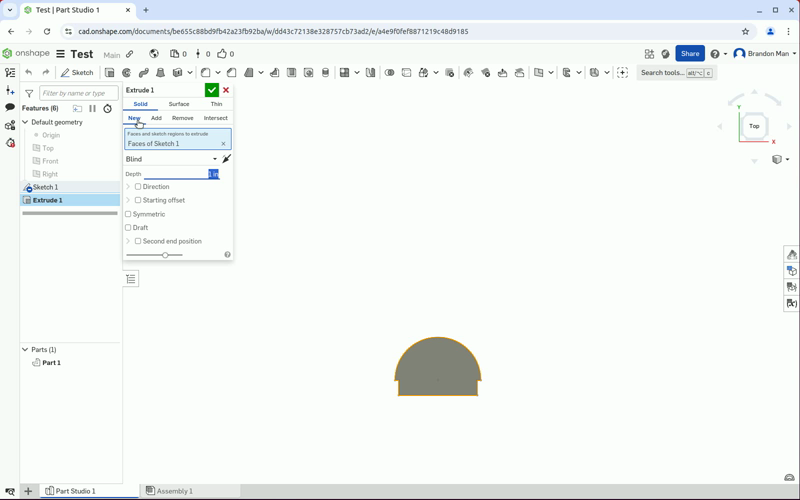
text(4.092)
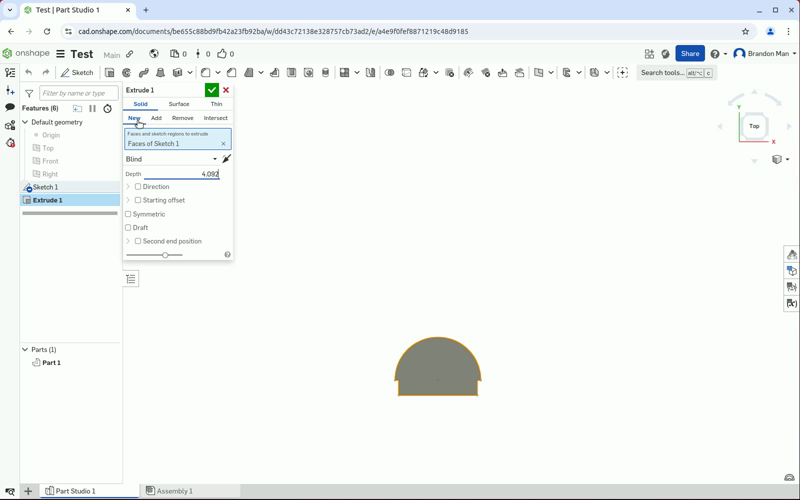
key(enter)
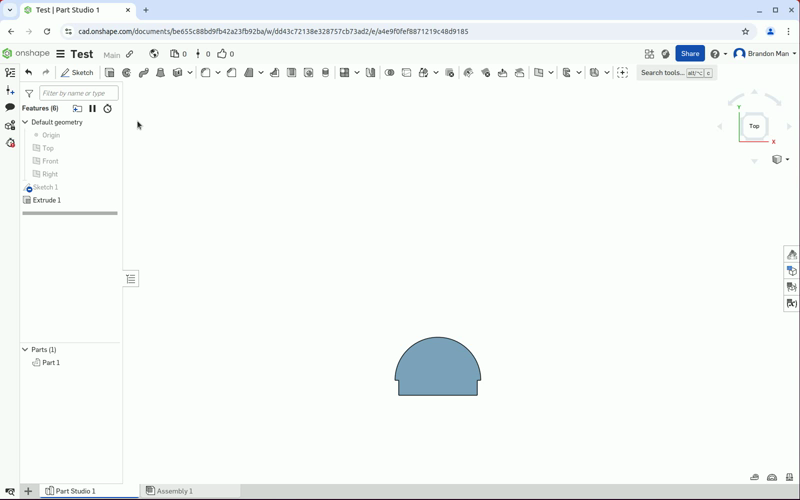
key(shift+h)
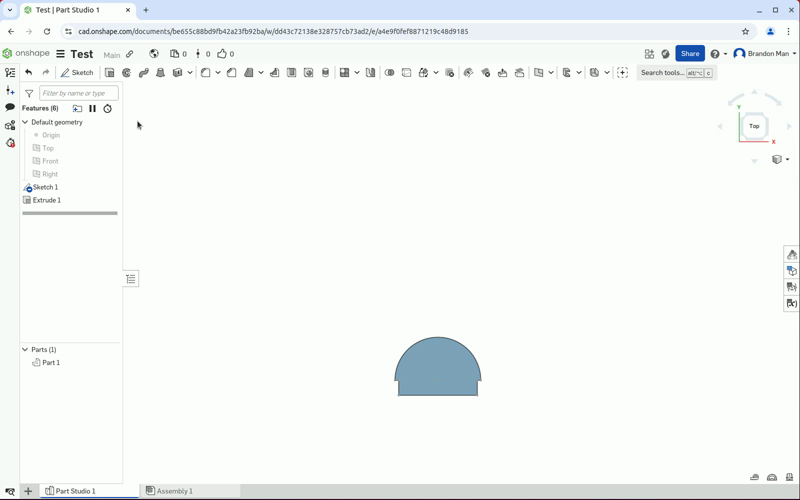
key(shift+h)
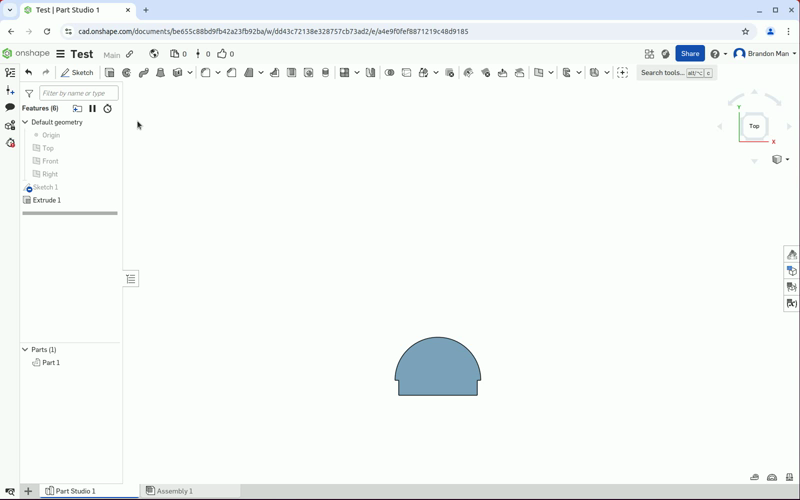
mouse_move(73, 189)
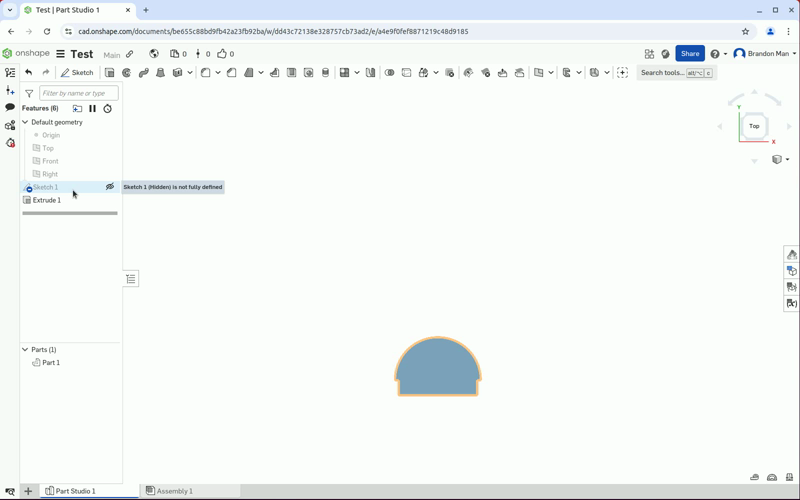
click(73, 189)
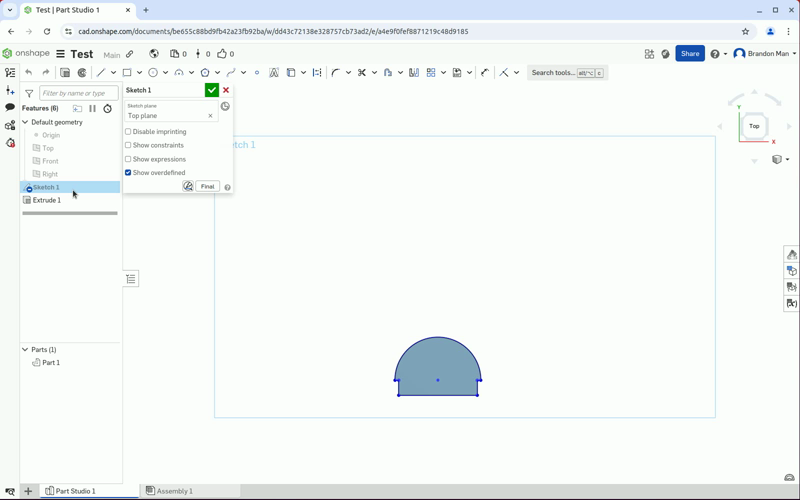
mouse_move(229, 92)
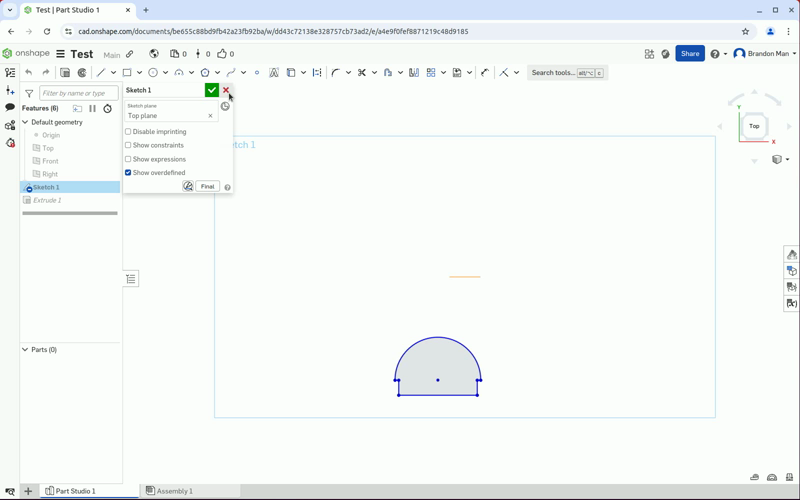
click(229, 92)
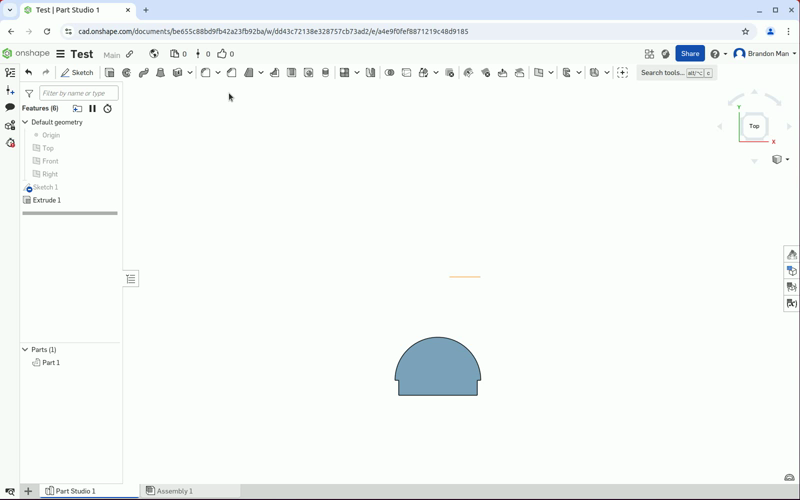
mouse_move(541, 75)
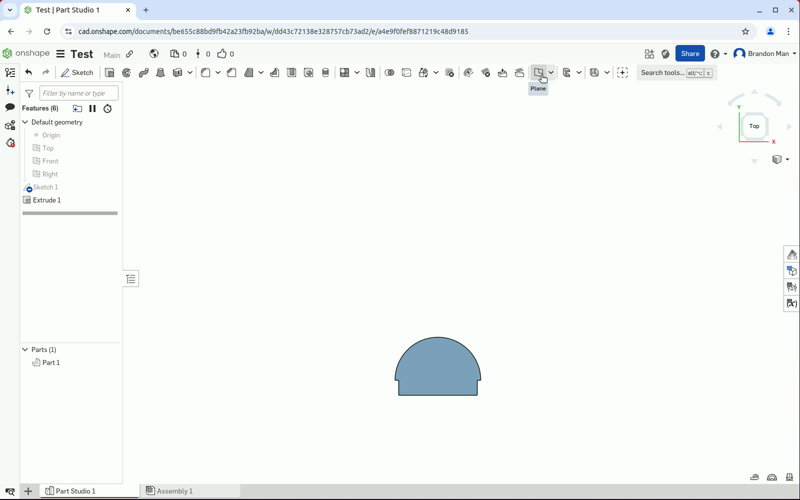
click(541, 75)
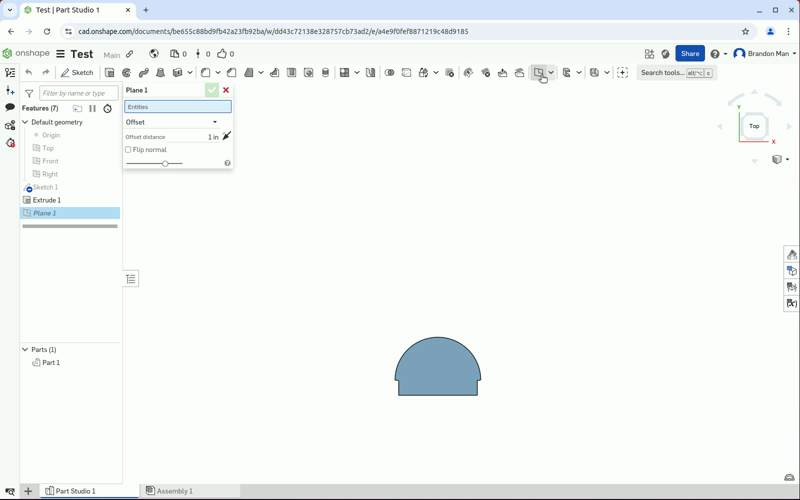
mouse_move(73, 150)
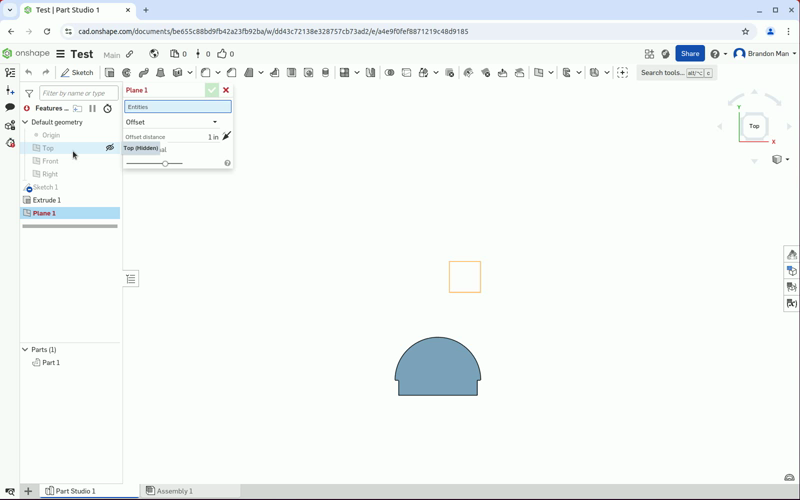
click(73, 150)
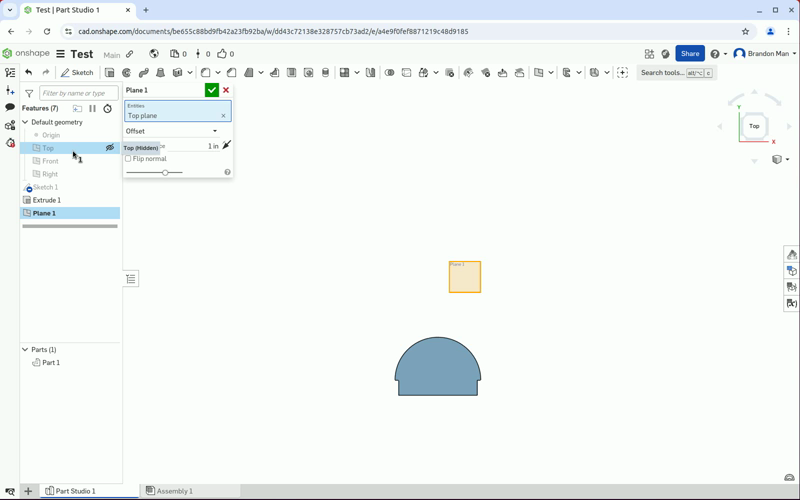
key(tab, 2)
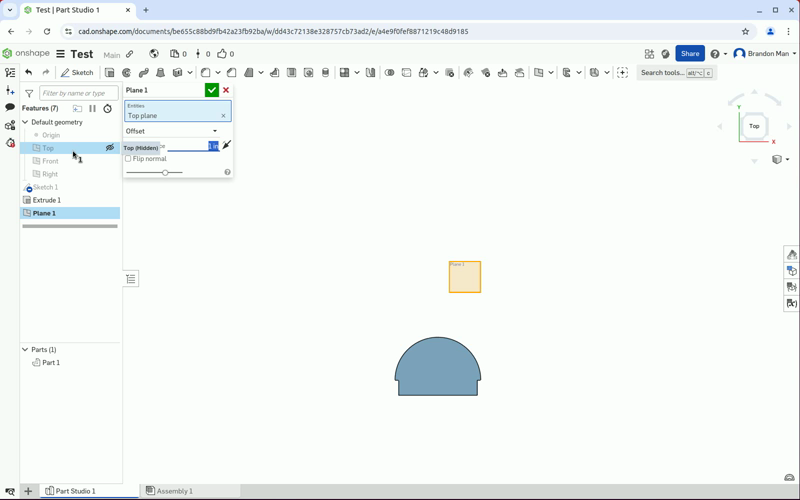
text(4.098)
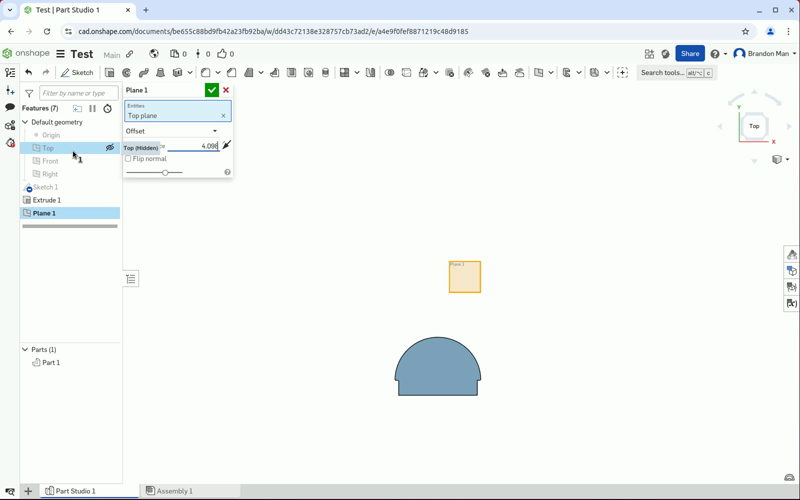
key(enter, 2)
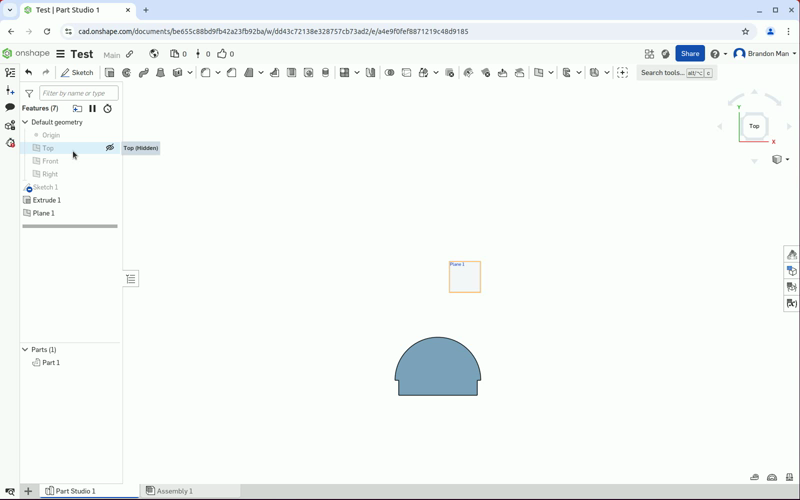
key(shift+s)
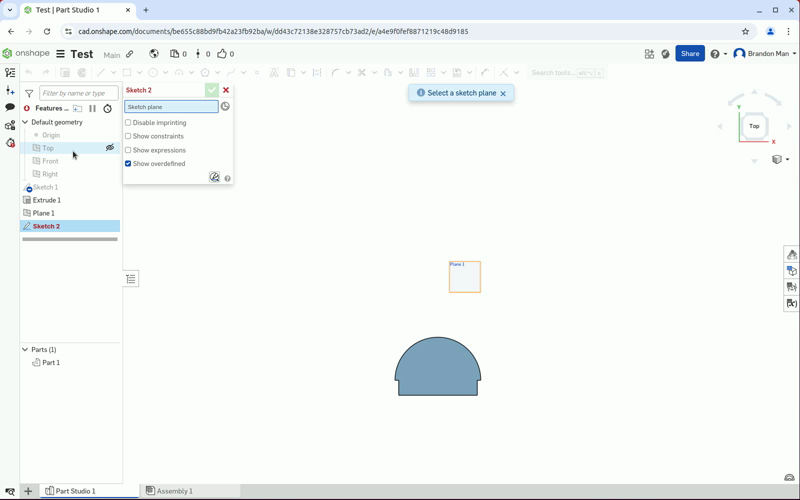
mouse_move(73, 215)
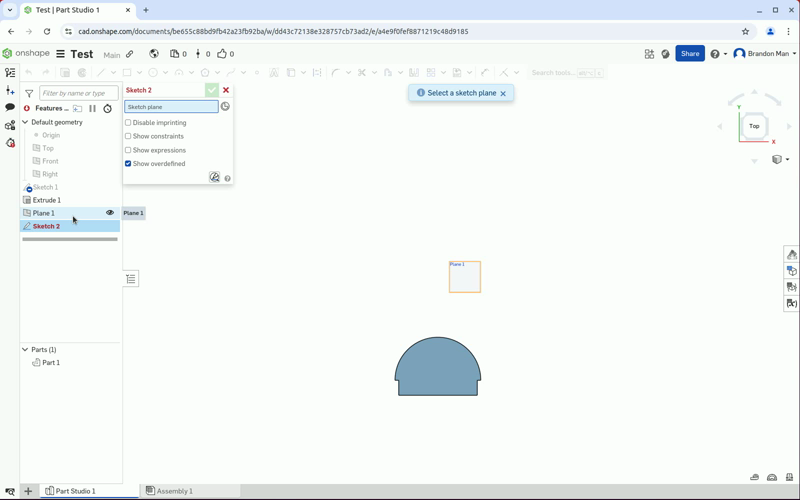
click(73, 215)
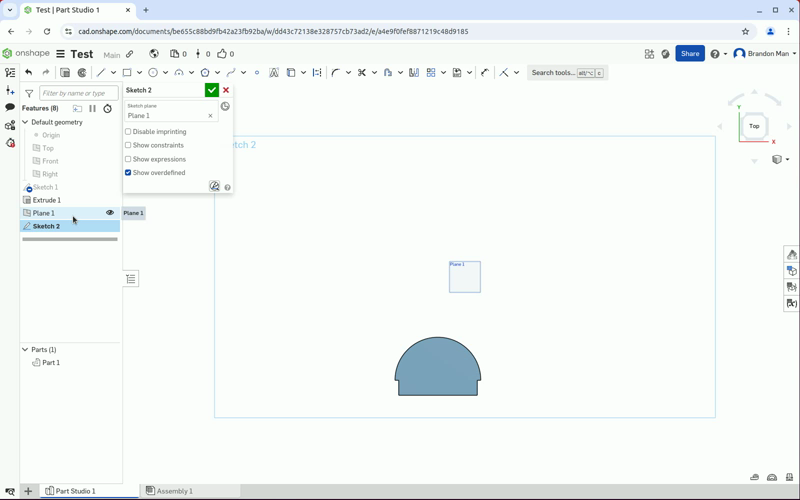
mouse_move(73, 352)
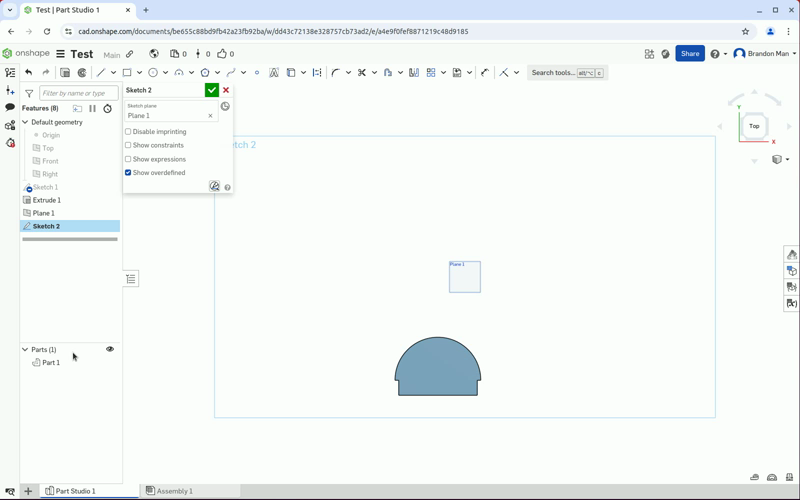
key(y)
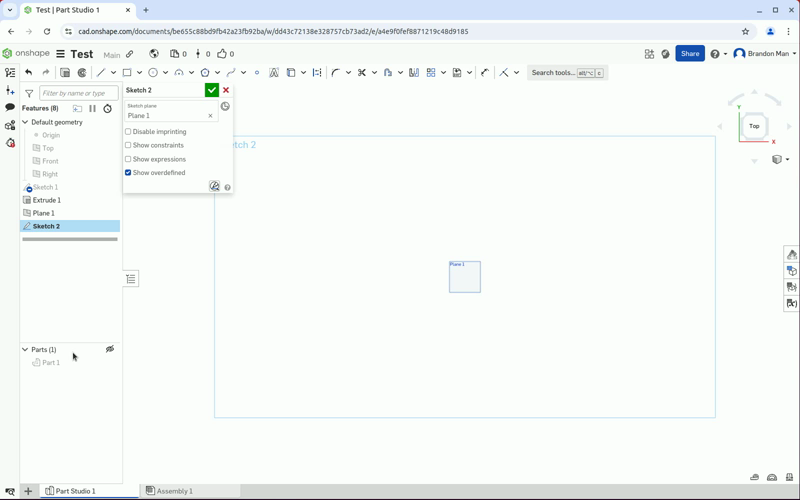
key(c)
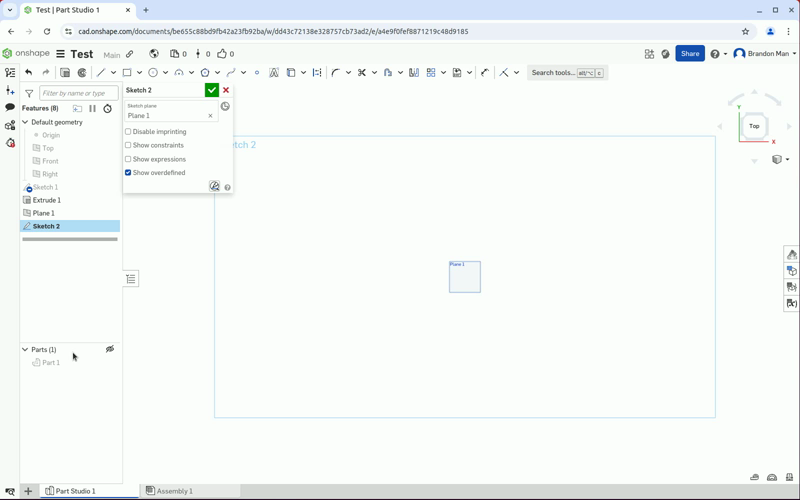
key_down(shift)
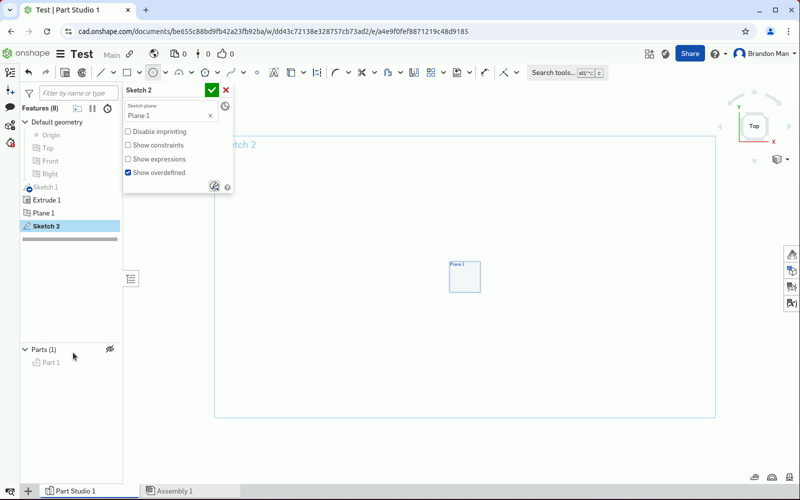
mouse_move(439, 356)
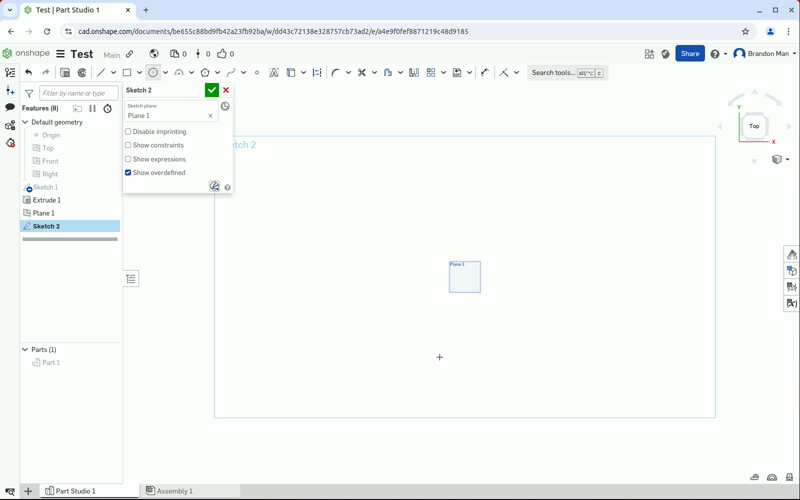
click(439, 356)
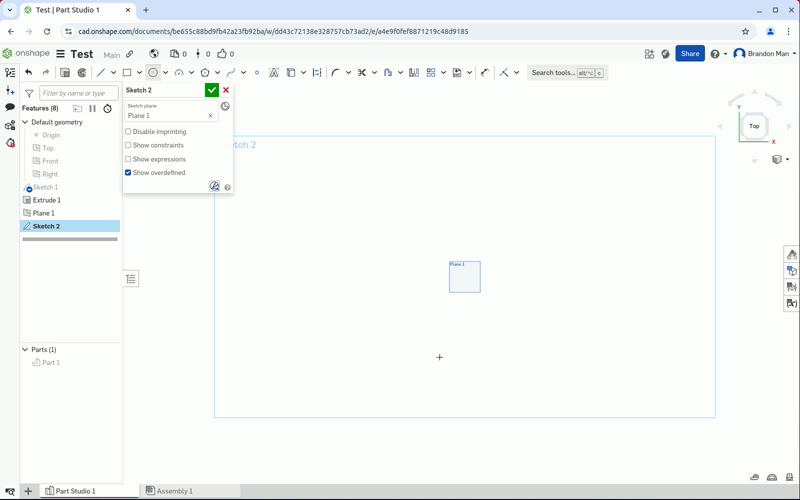
key_up(shift)
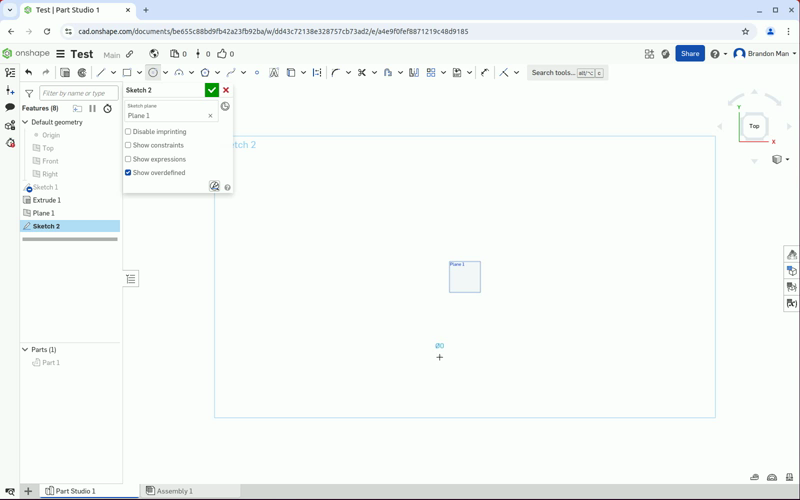
mouse_move(450, 356)
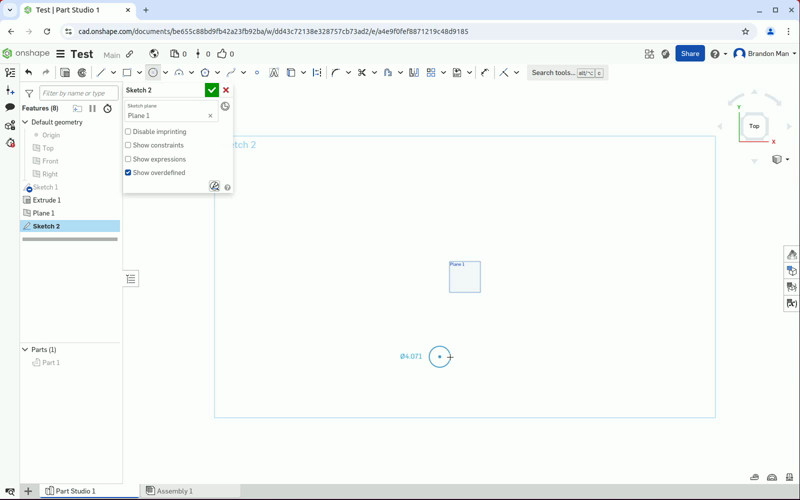
click(450, 356)
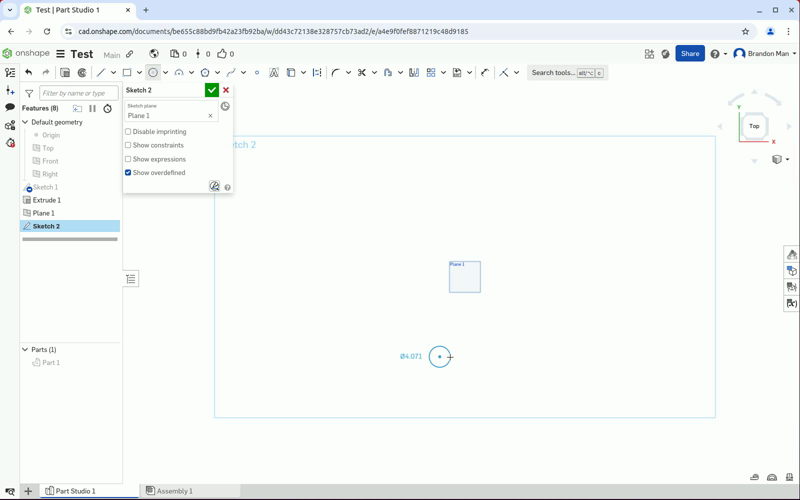
key(esc)
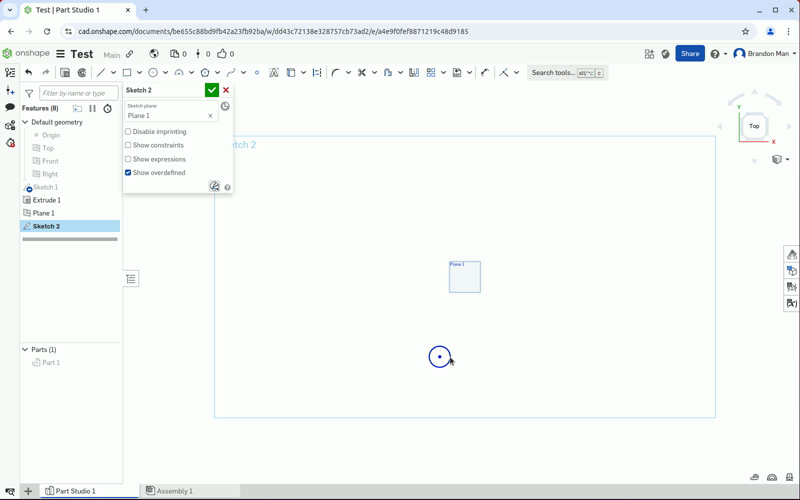
mouse_move(449, 358)
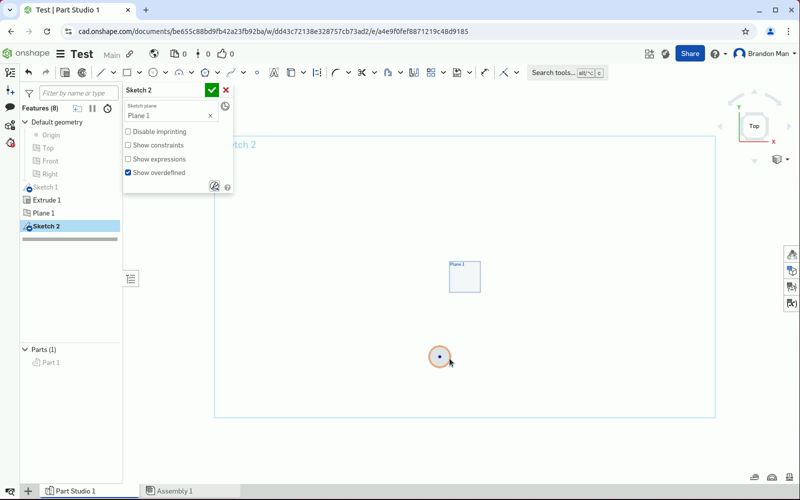
scroll(6)
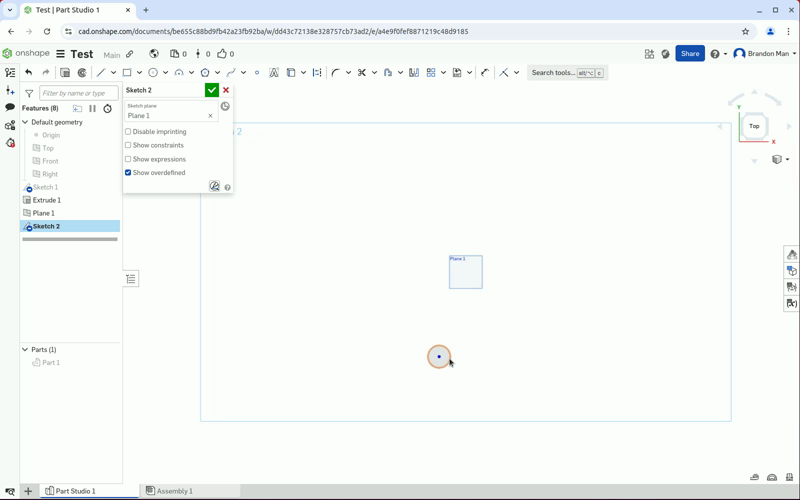
scroll(6)
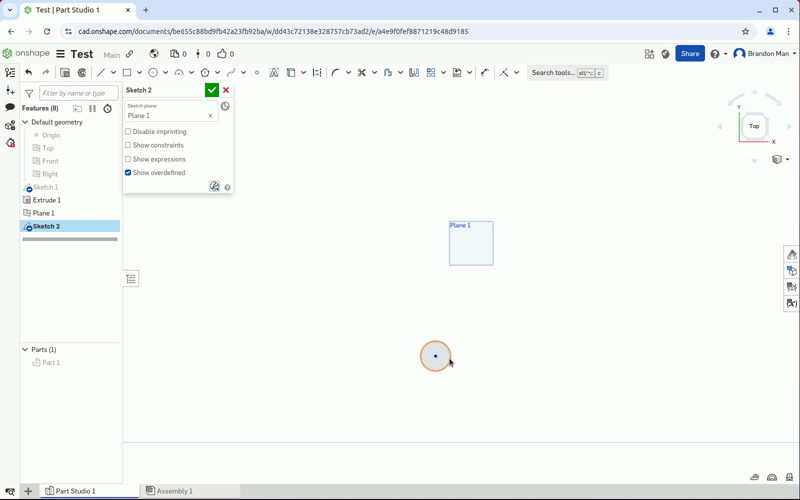
scroll(6)
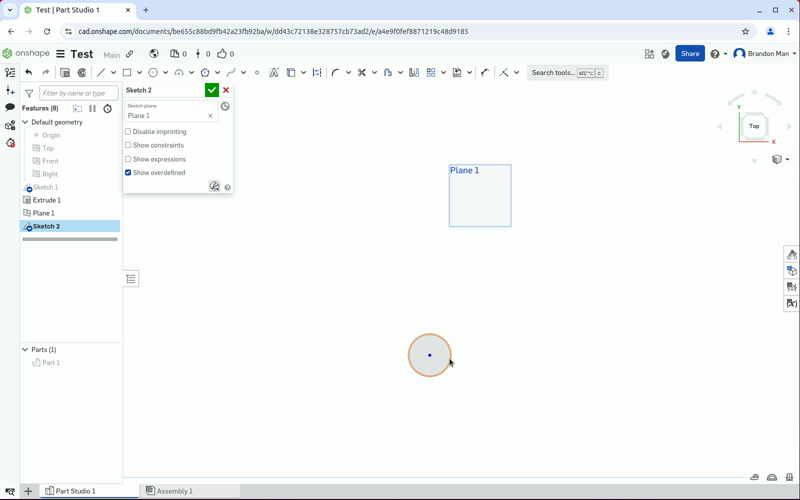
scroll(6)
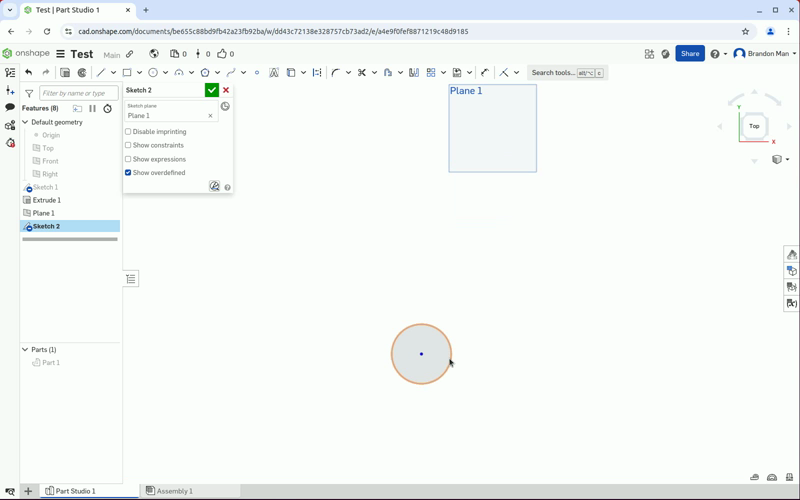
scroll(6)
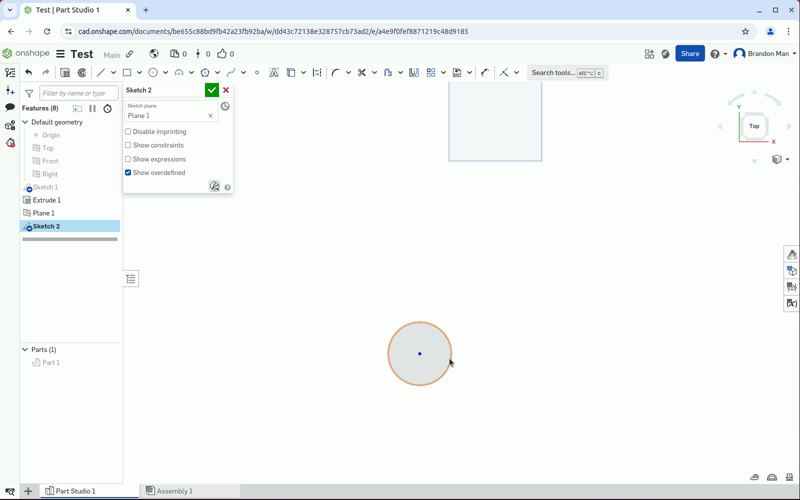
scroll(6)
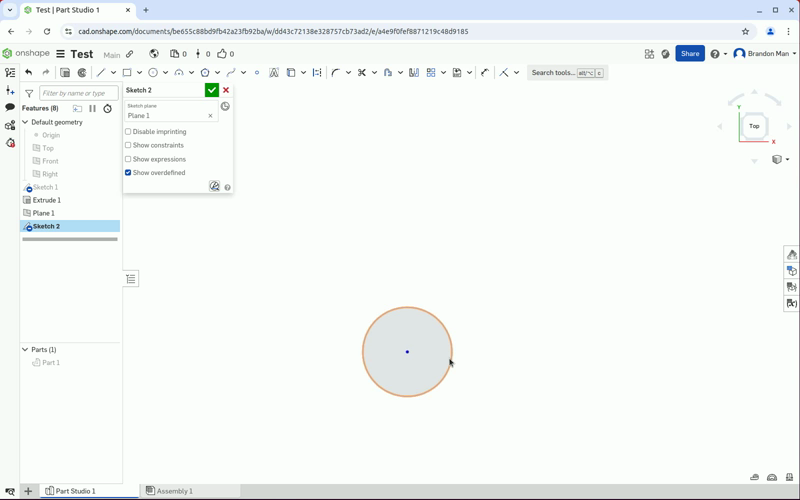
scroll(6)
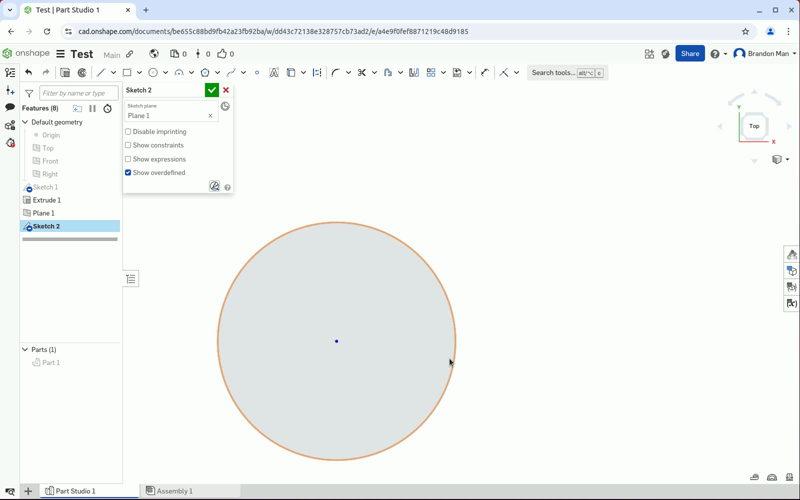
click(449, 358)
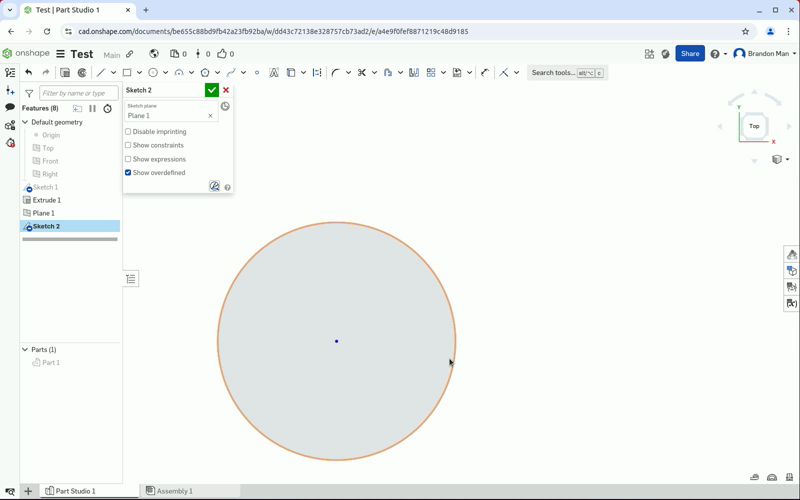
scroll(-6)
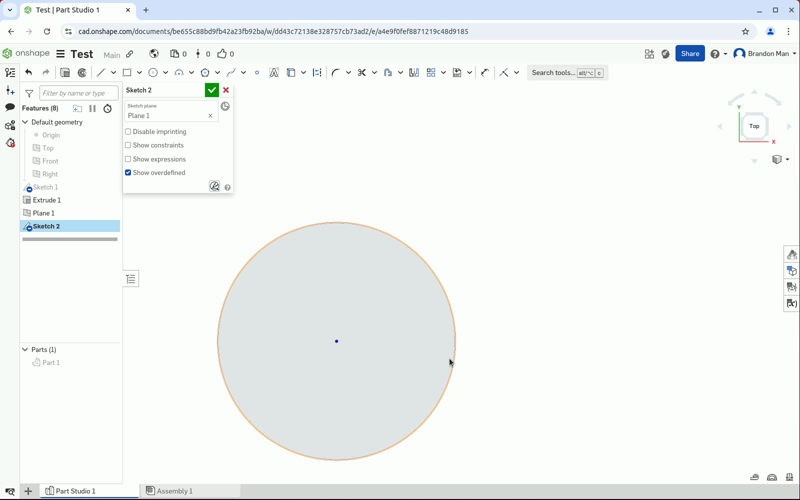
scroll(-6)
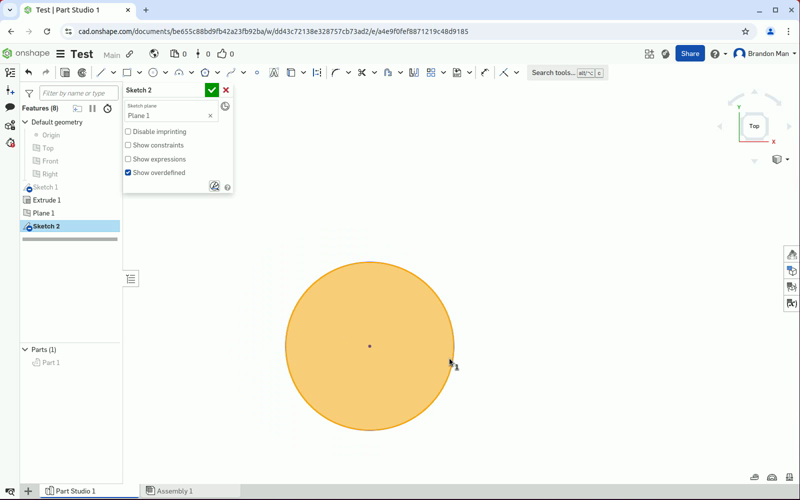
scroll(-6)
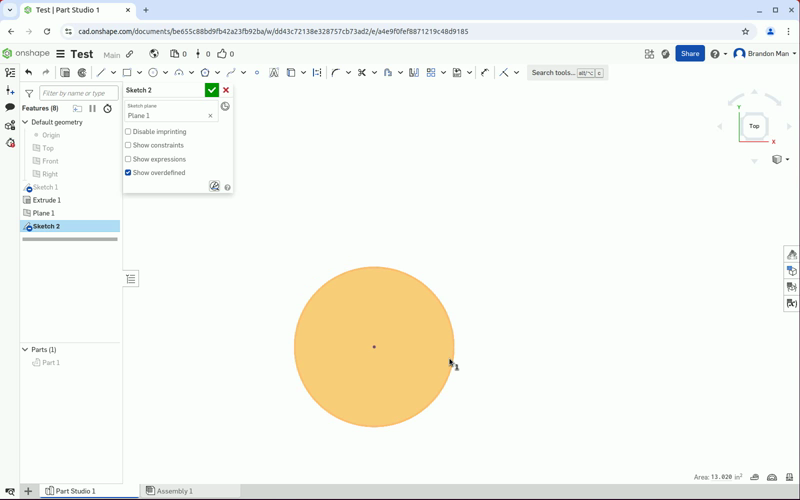
scroll(-6)
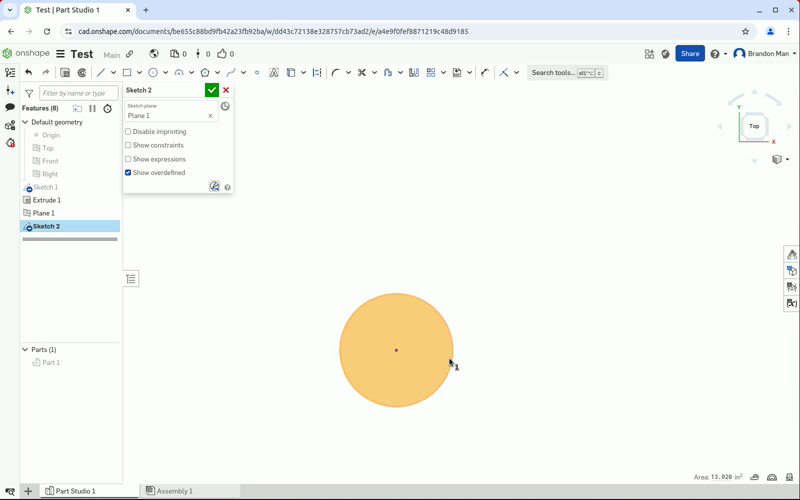
scroll(-6)
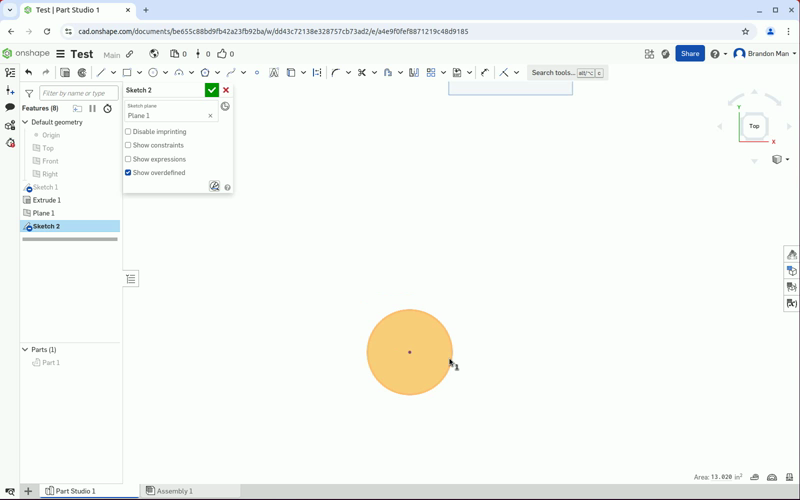
scroll(-6)
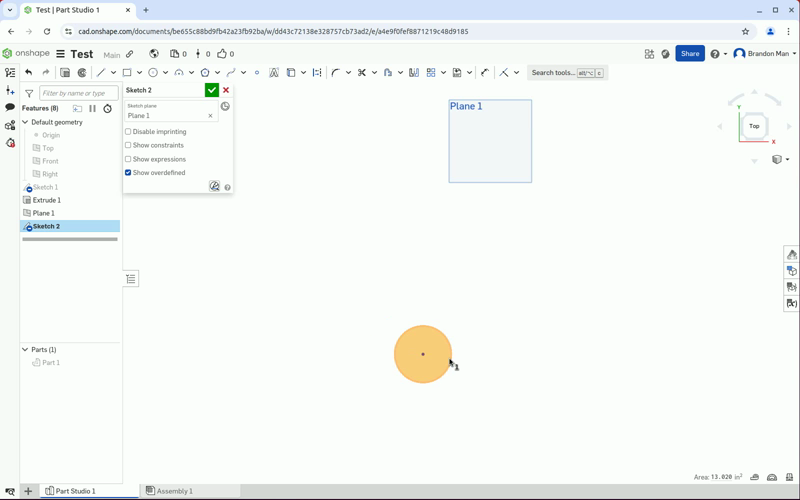
scroll(-6)
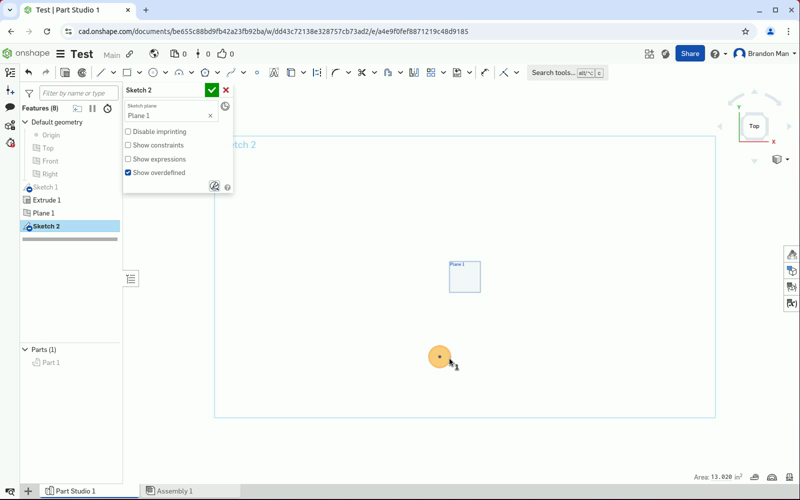
mouse_move(73, 352)
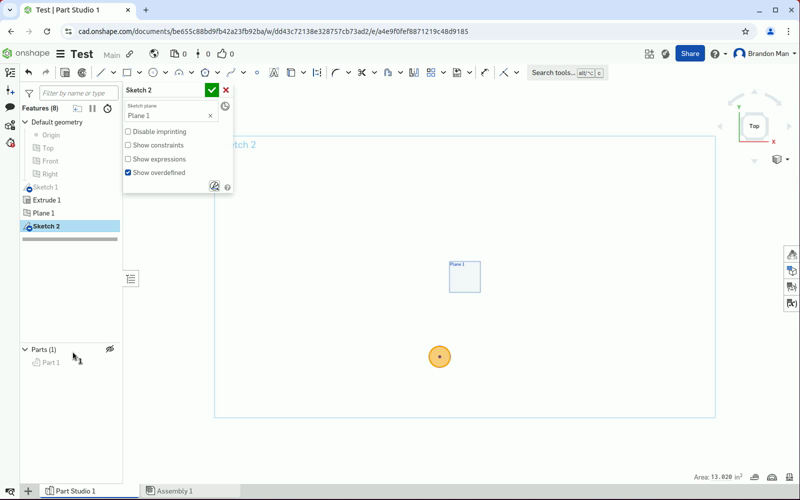
key(shift+y)
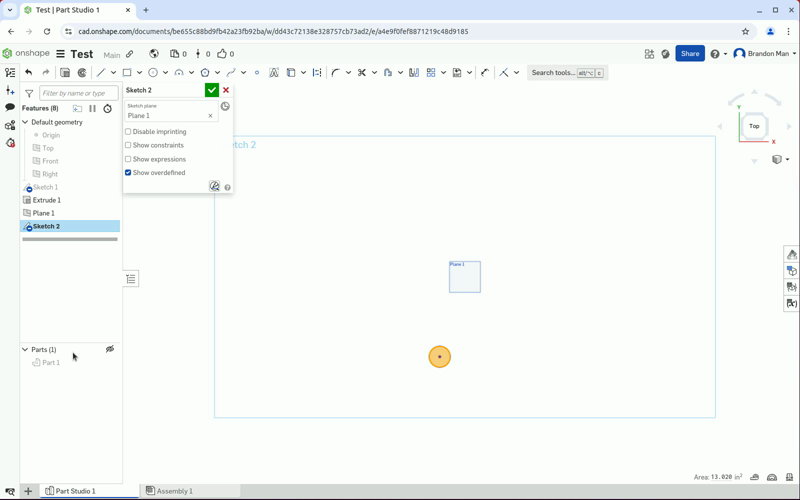
key(shift+e)
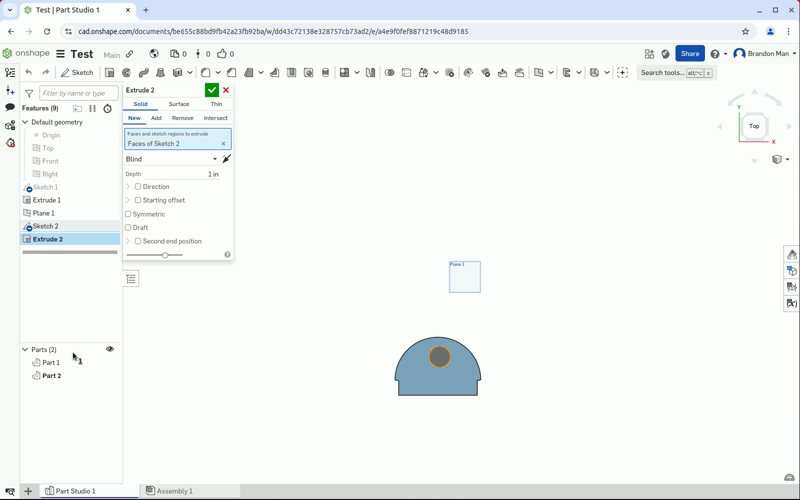
mouse_move(143, 106)
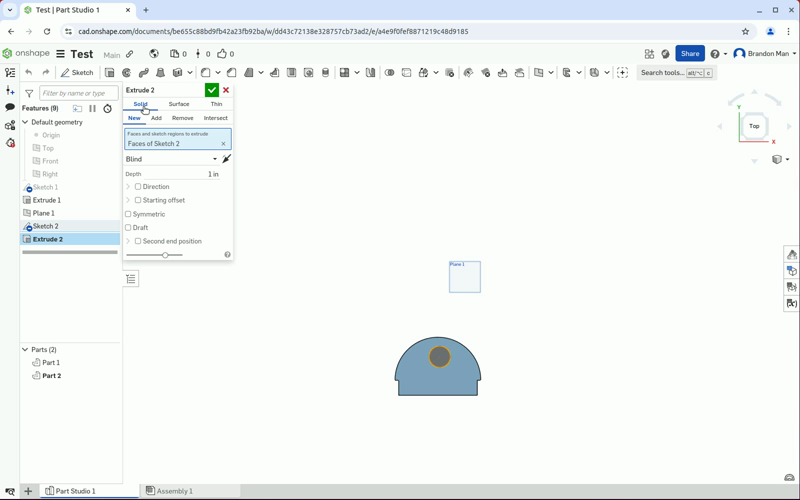
click(143, 106)
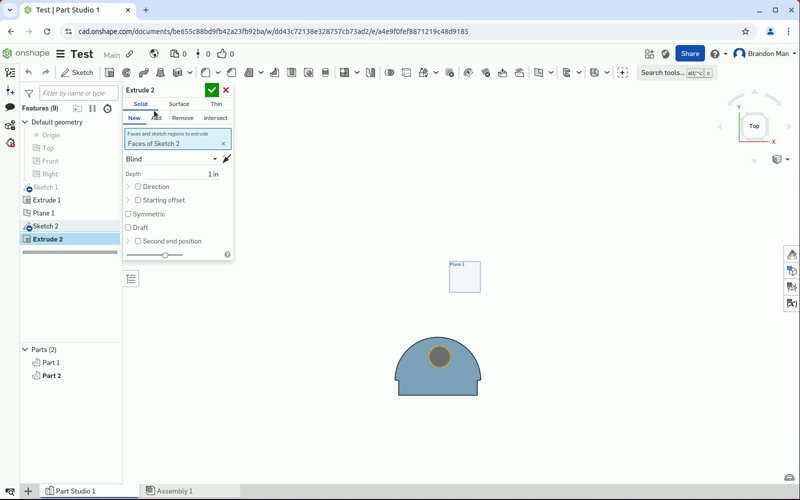
mouse_move(186, 120)
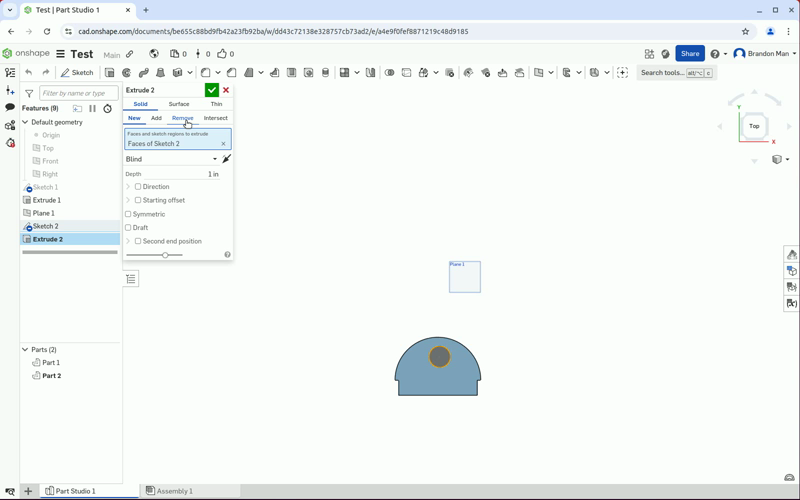
click(186, 120)
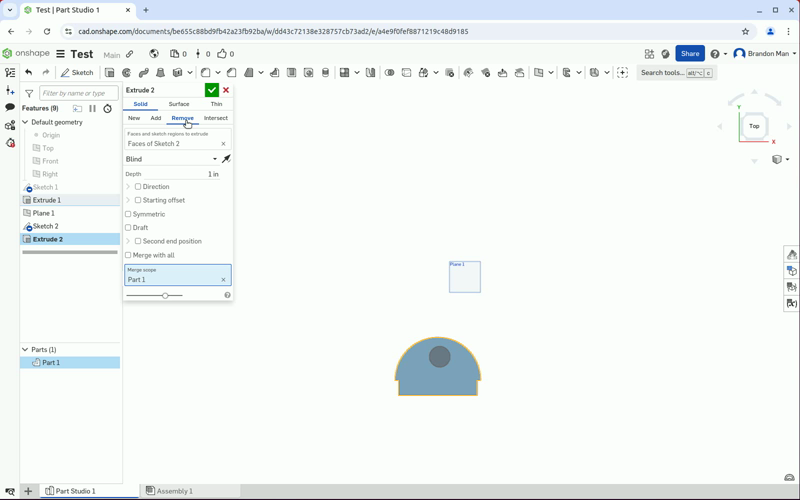
key(tab, 4)
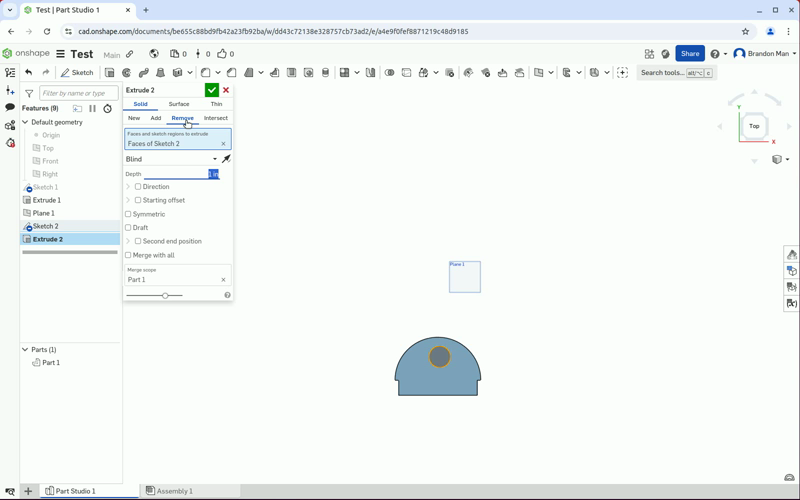
text(15.887)
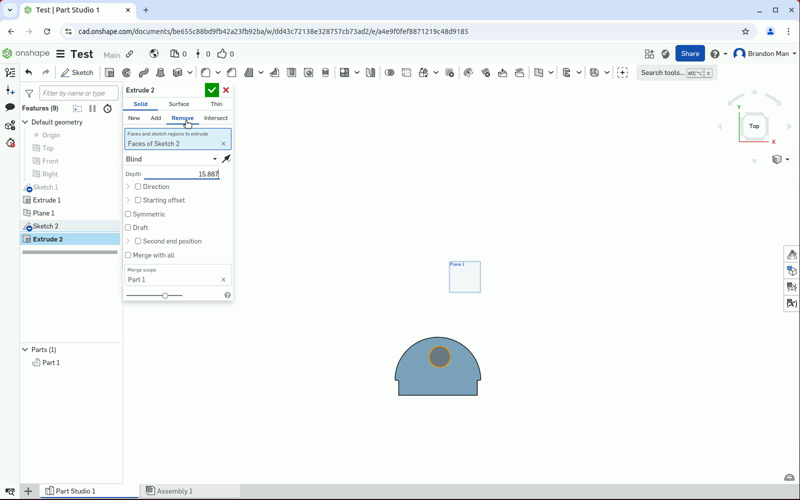
key(tab, 6)
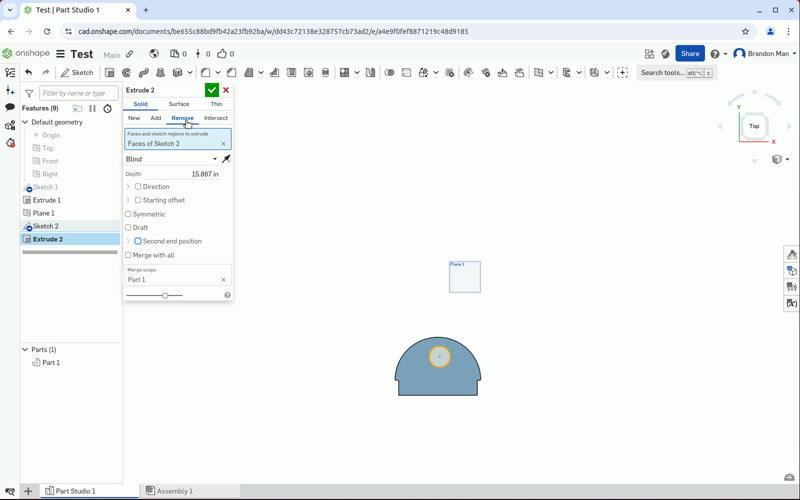
key(space)
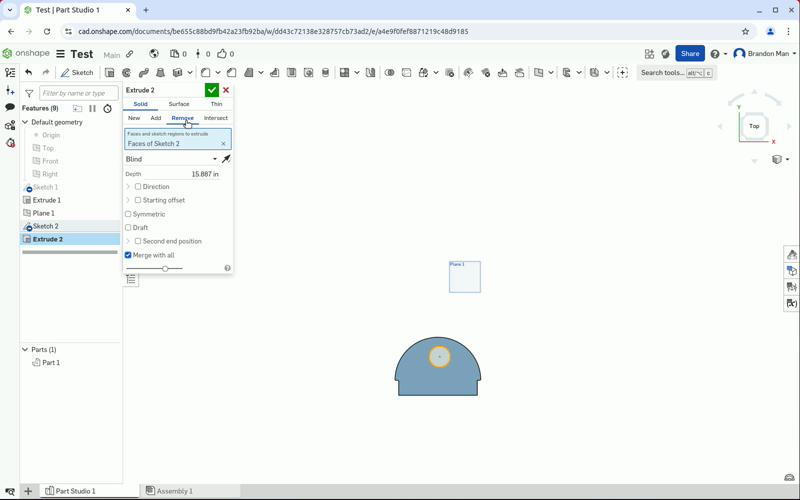
key(enter)
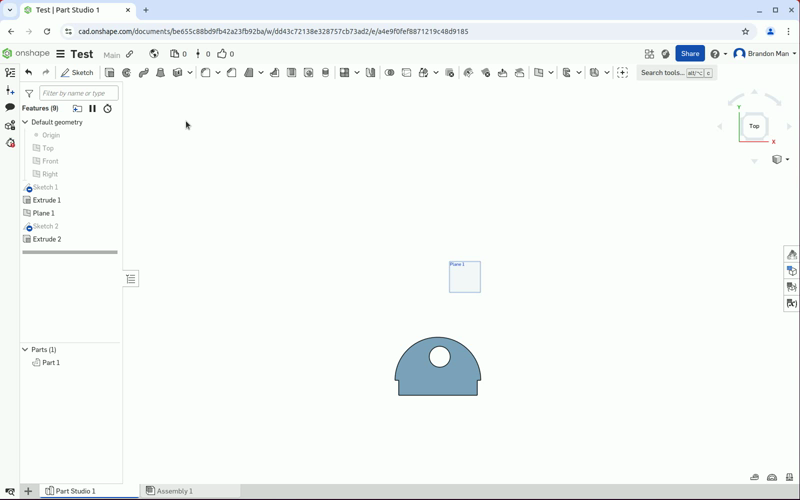
key(shift+h)
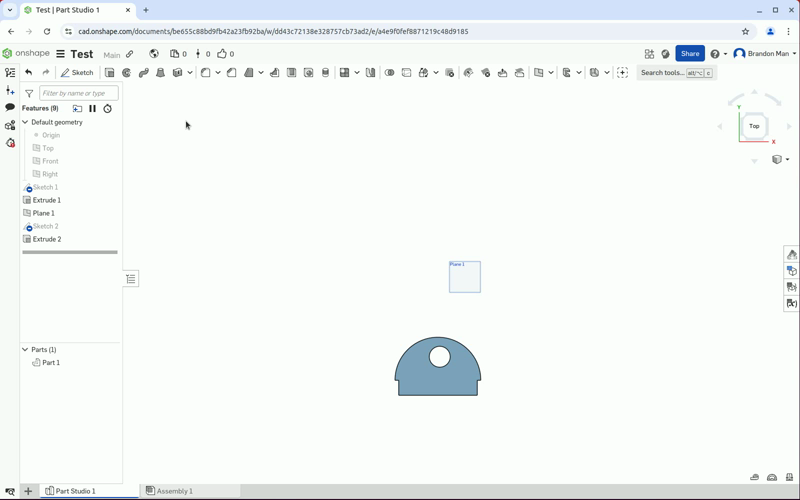
key(shift+h)
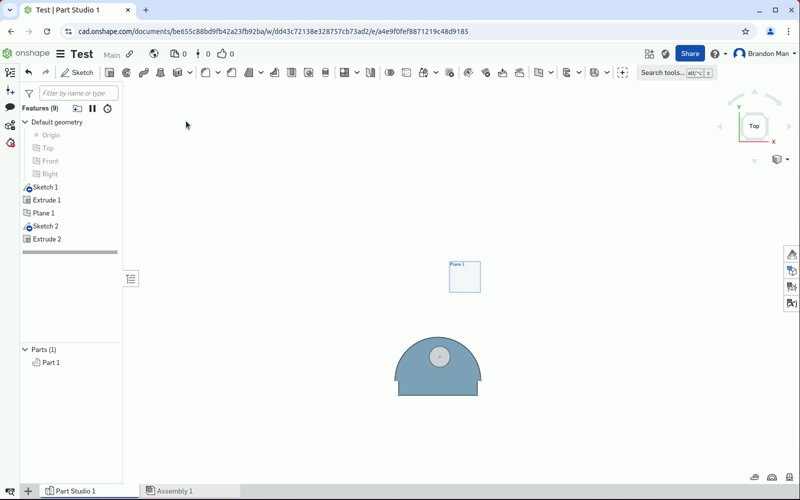
key(shift+7)
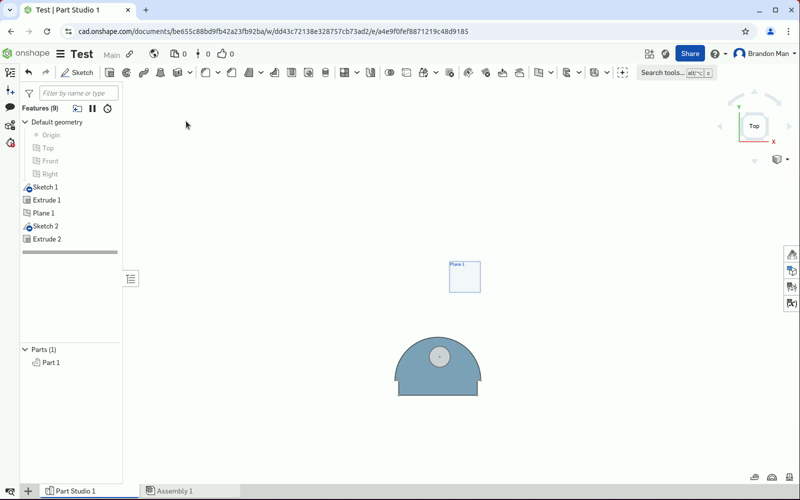
key(up, 3)
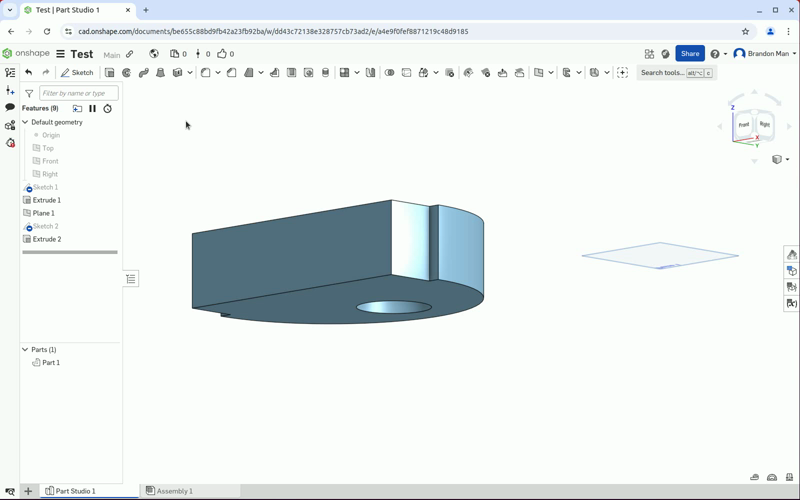
key(left, 3)
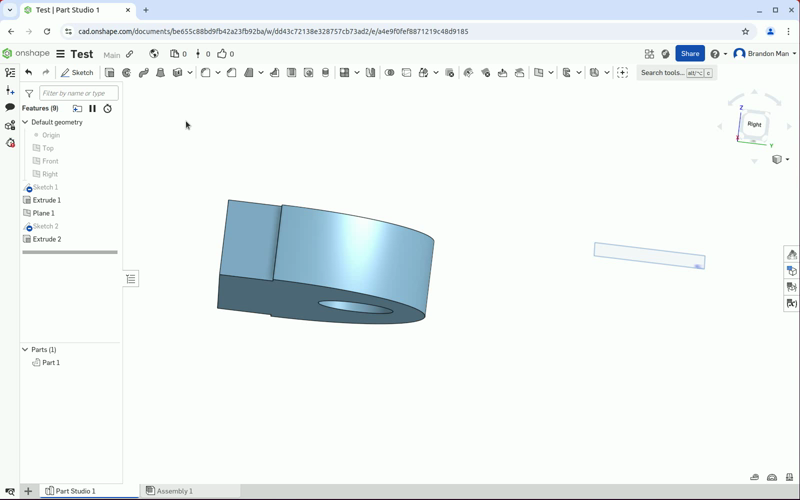
key(right, 3)
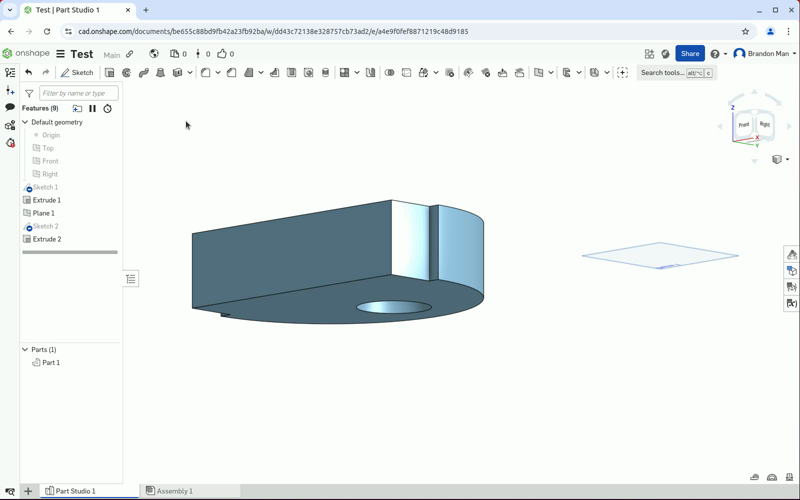
key(down, 3)
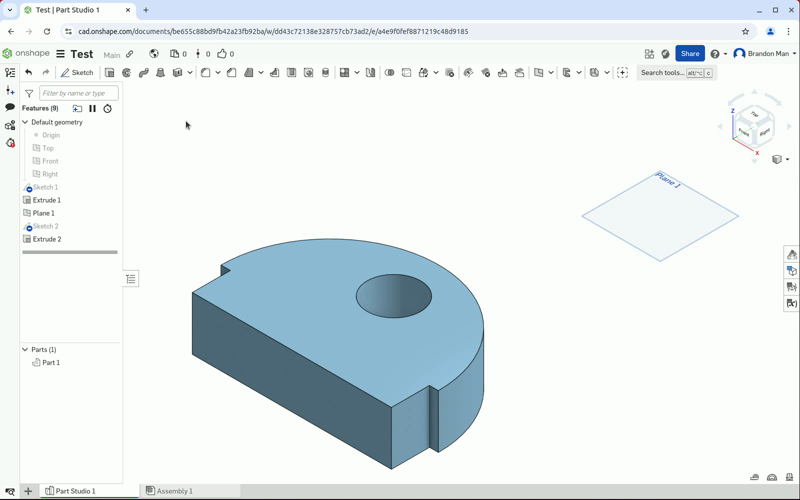
mouse_move(73, 189)
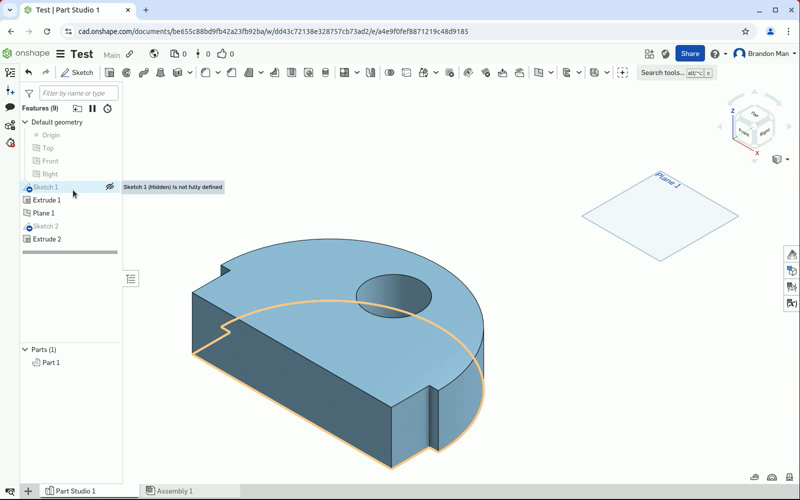
click(73, 189)